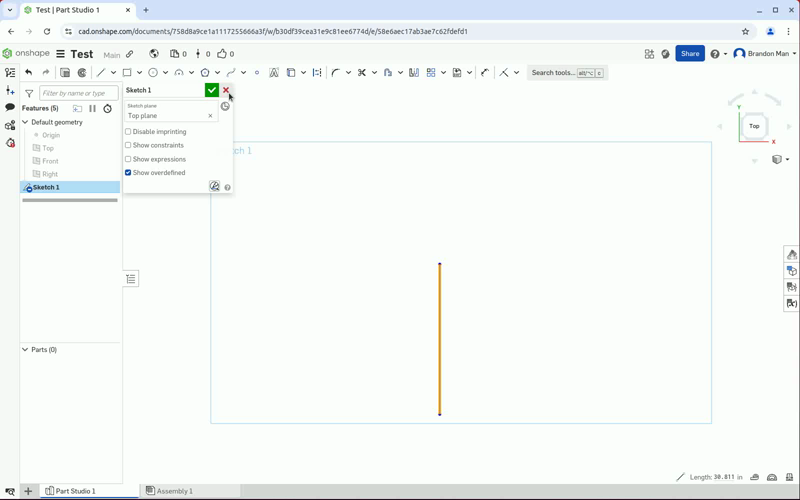
key(shift+h)
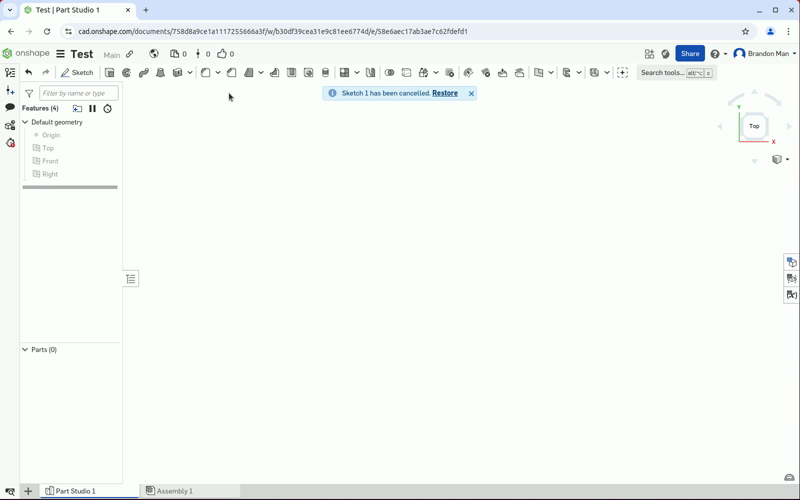
mouse_move(73, 352)
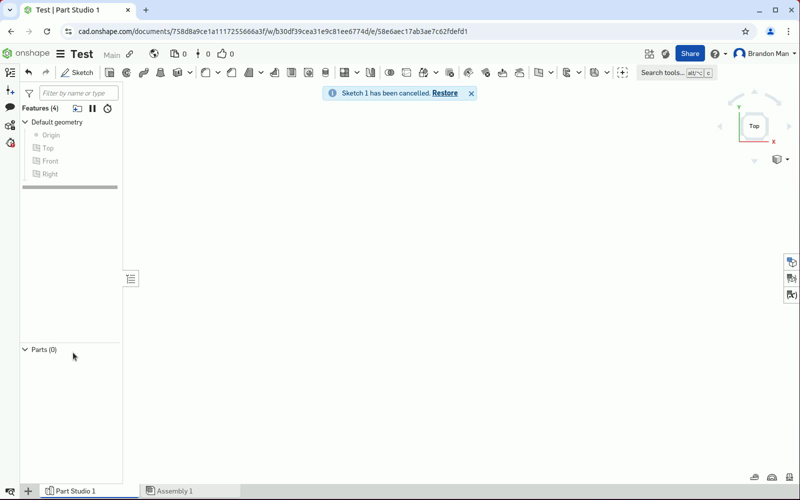
key(y)
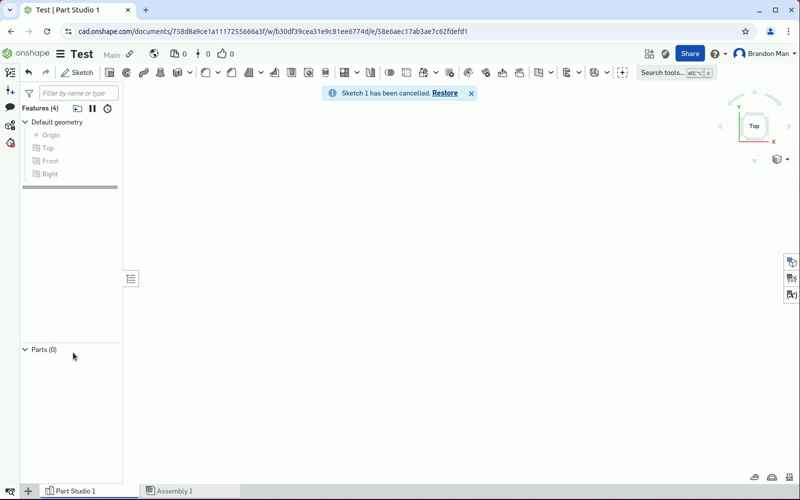
key(shift+p)
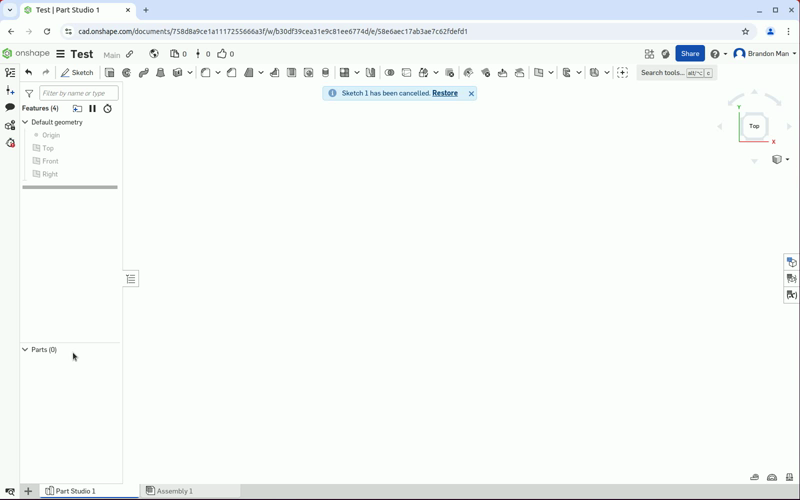
key(space)
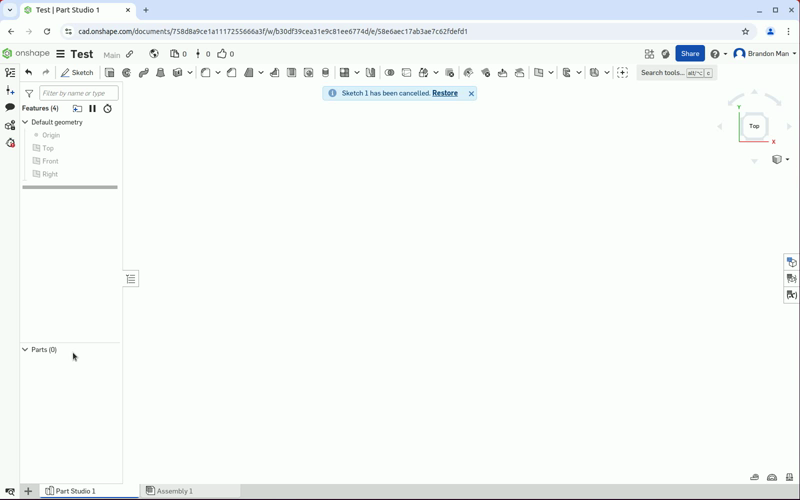
key_down(shift)
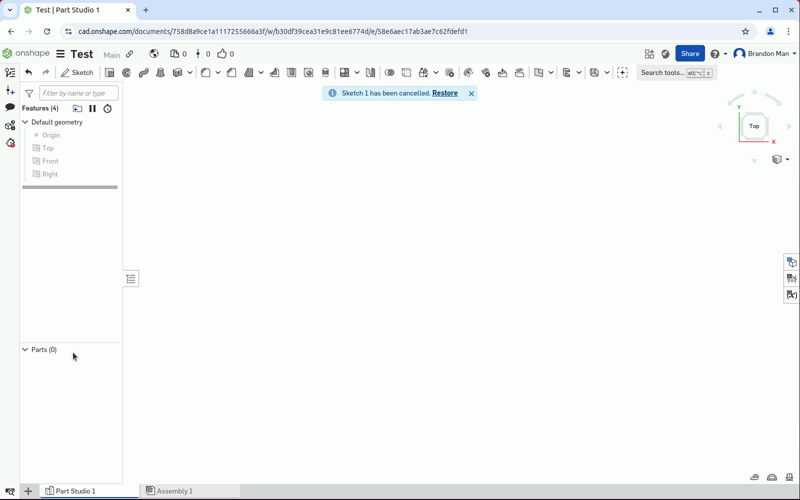
key(up)
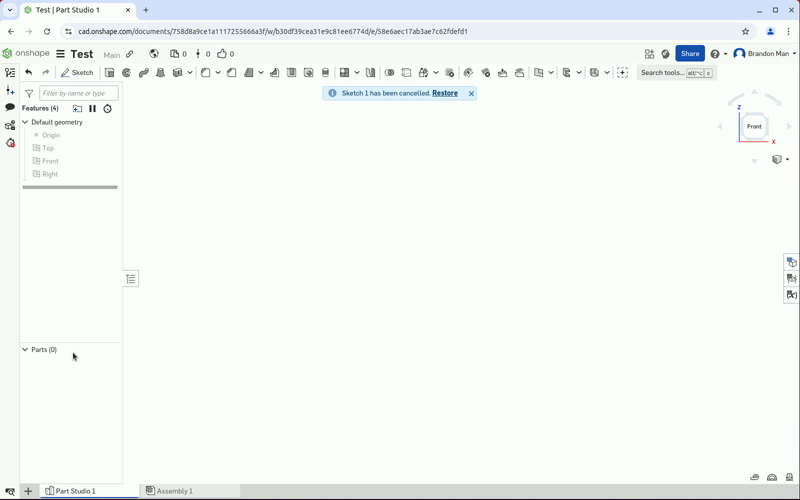
key_up(shift)
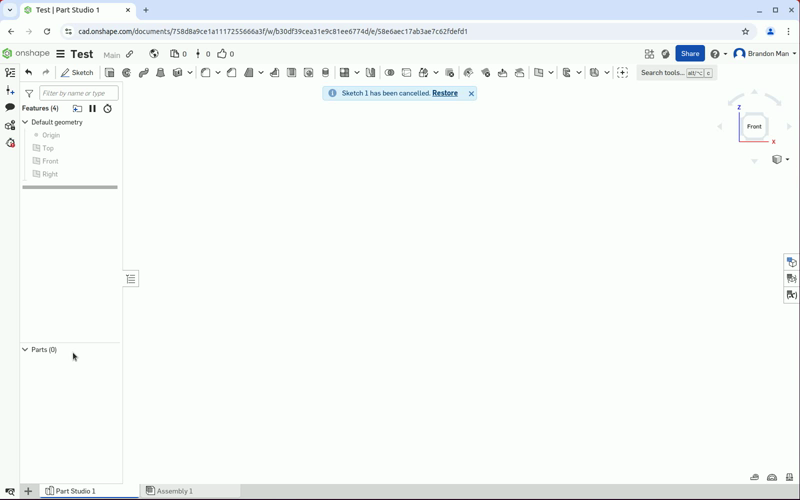
mouse_move(73, 352)
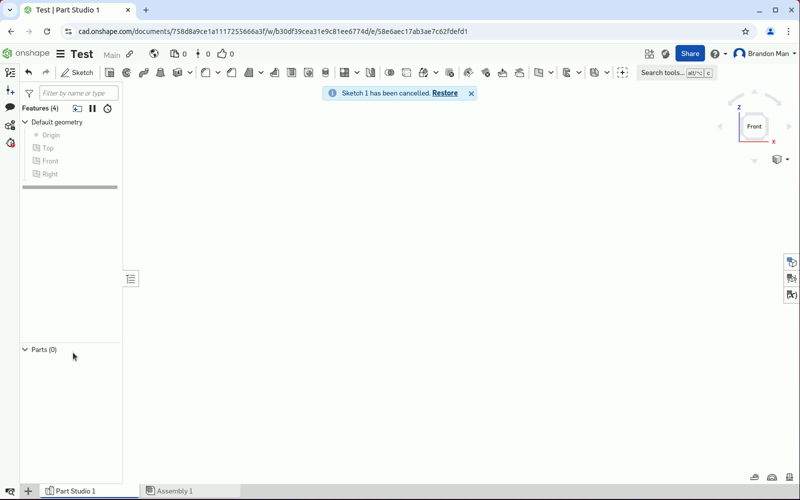
key(shift+y)
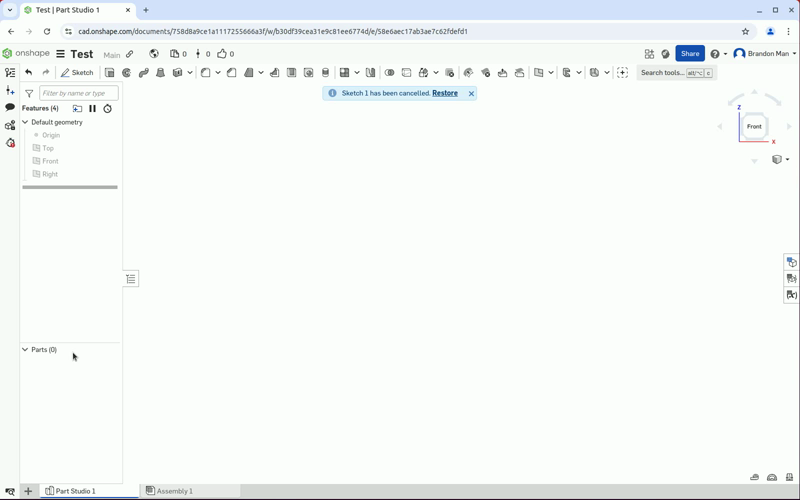
key(shift+s)
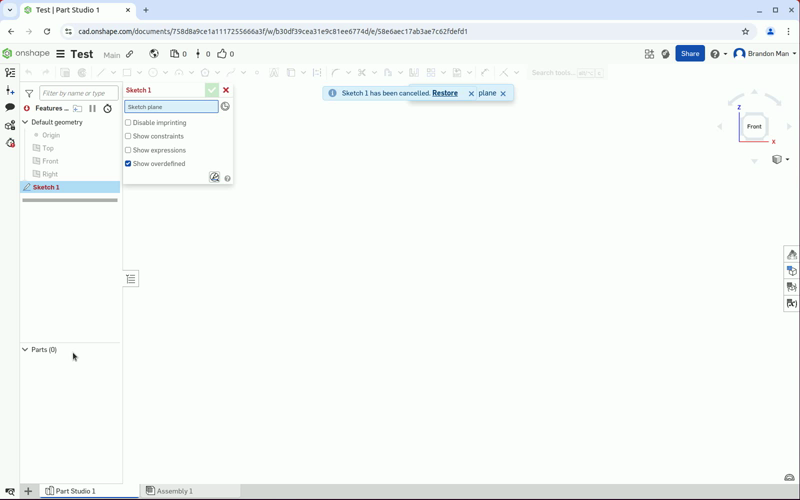
mouse_move(73, 163)
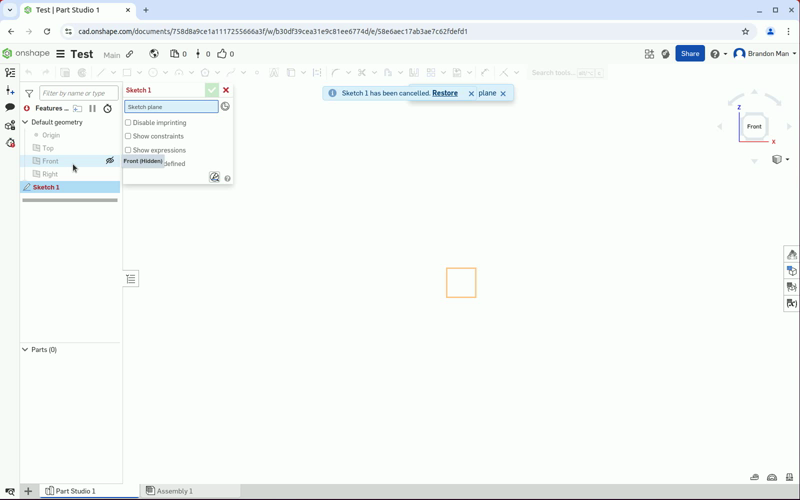
click(73, 163)
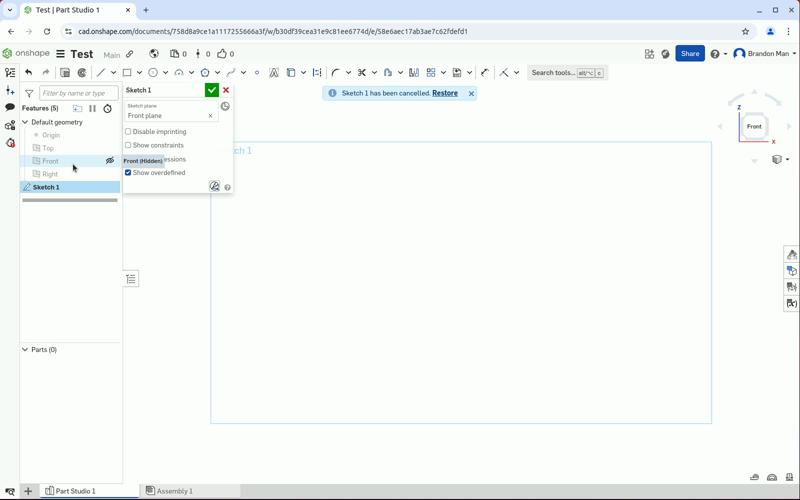
mouse_move(73, 352)
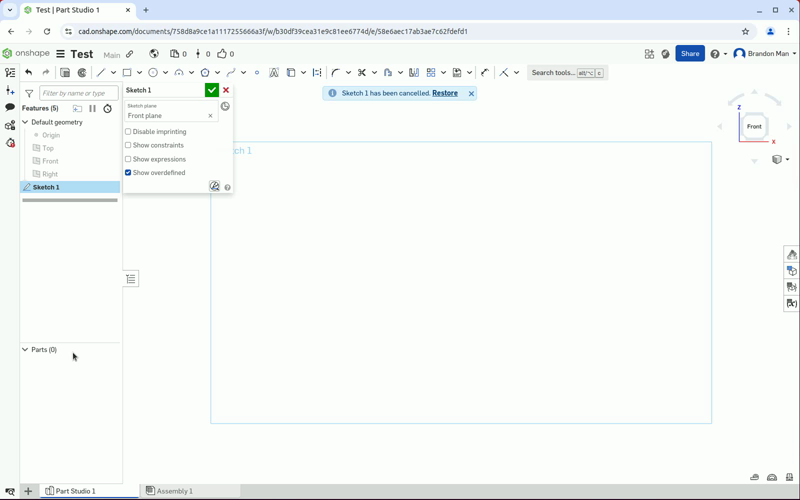
key(y)
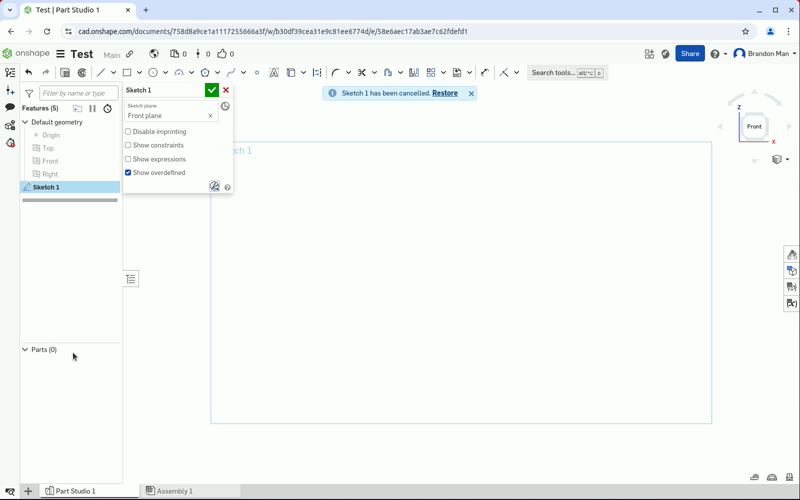
key(l)
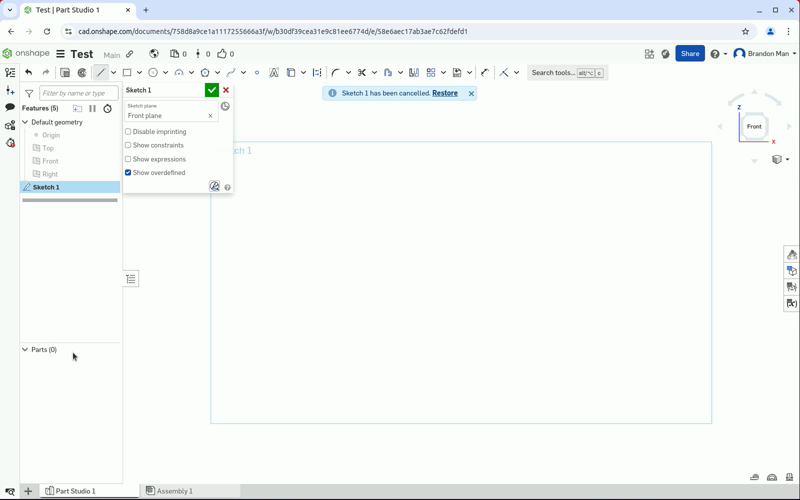
key_down(shift)
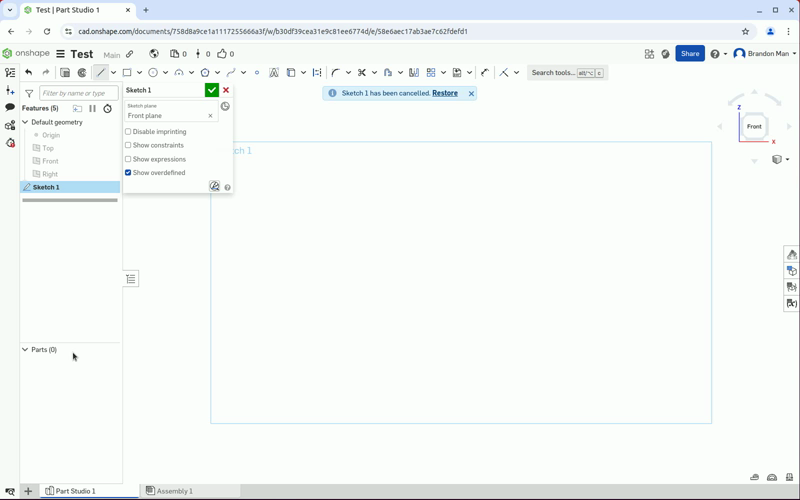
mouse_move(348, 309)
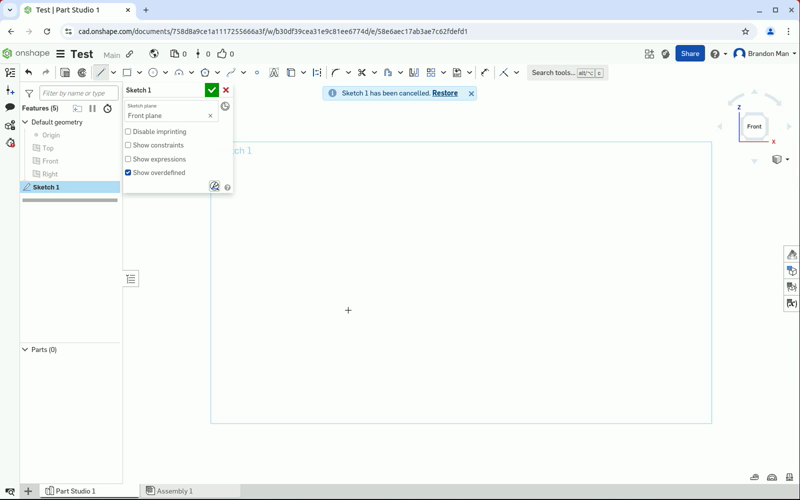
click(348, 309)
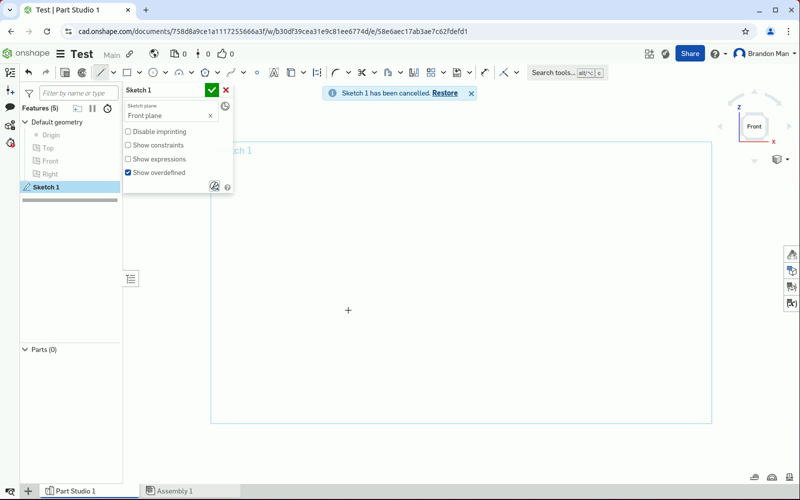
key_up(shift)
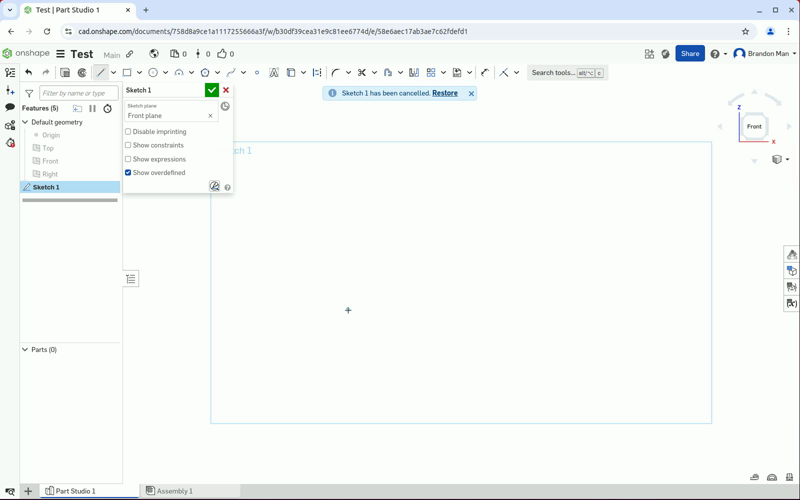
key_down(shift)
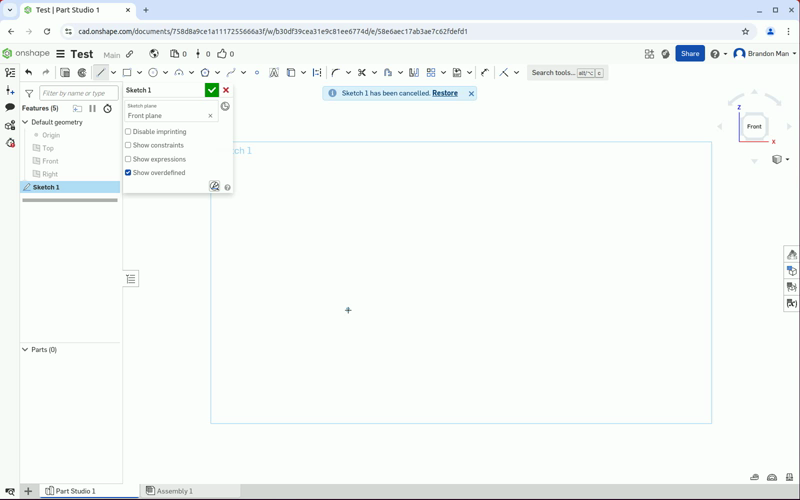
mouse_move(378, 309)
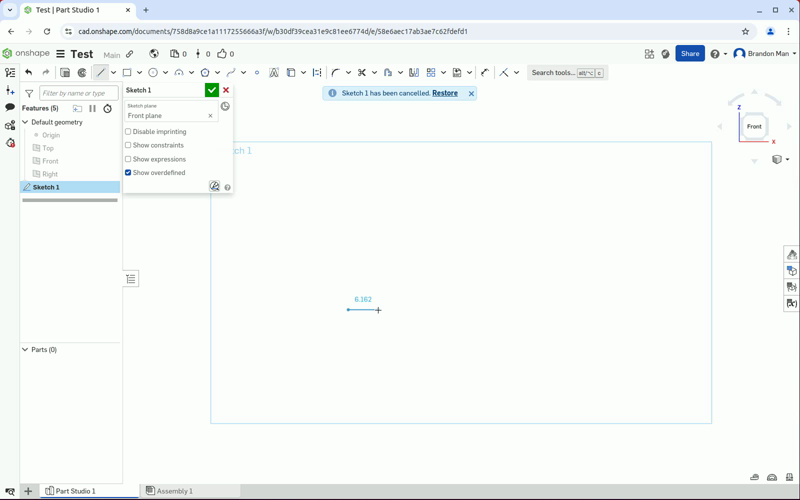
mouse_move(367, 309)
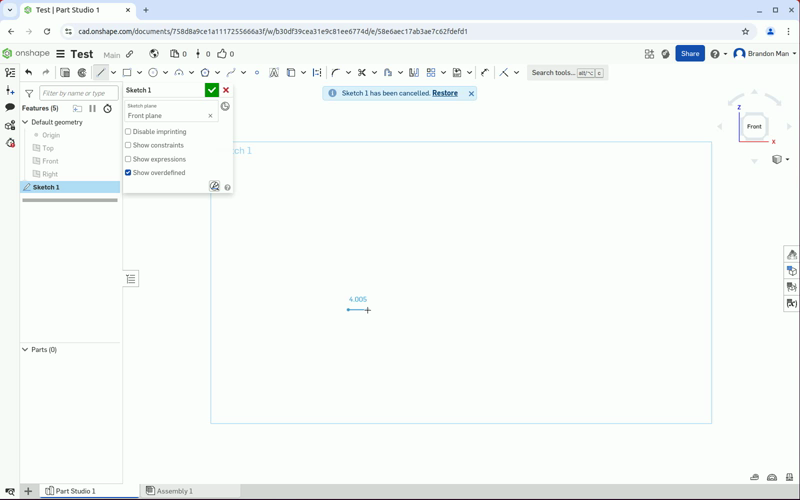
click(367, 309)
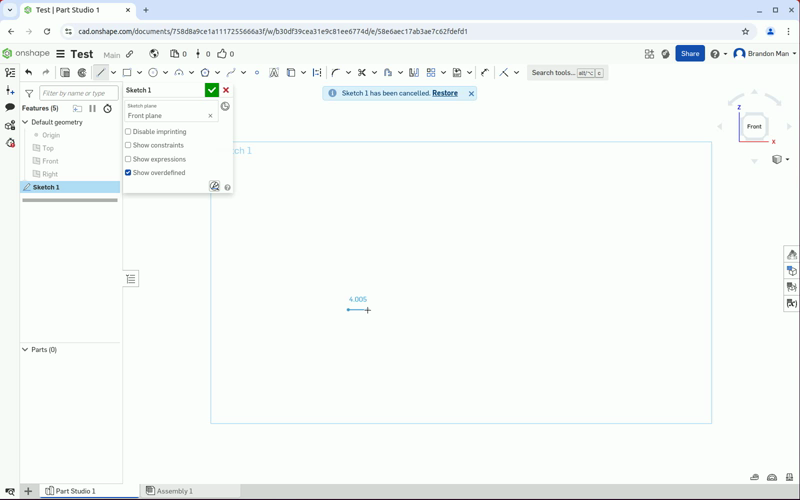
key_up(shift)
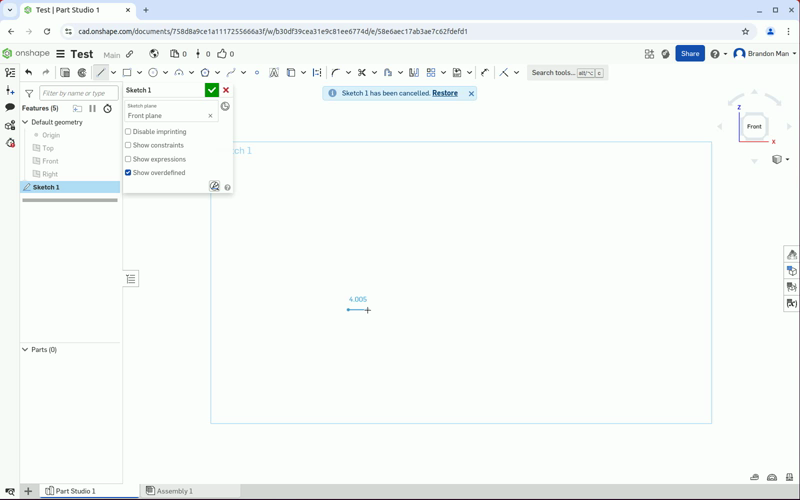
key(esc)
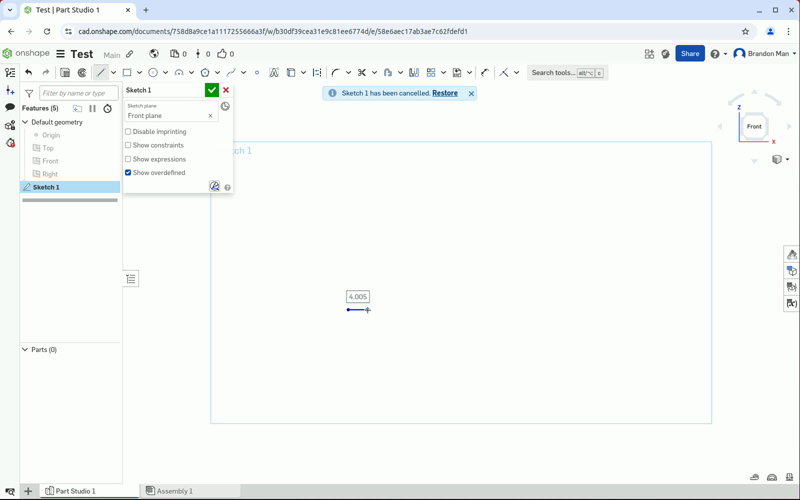
key(a)
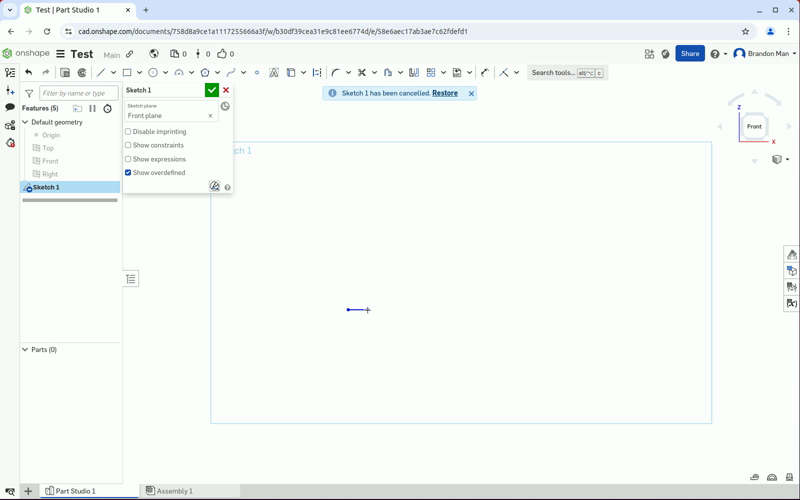
mouse_move(367, 309)
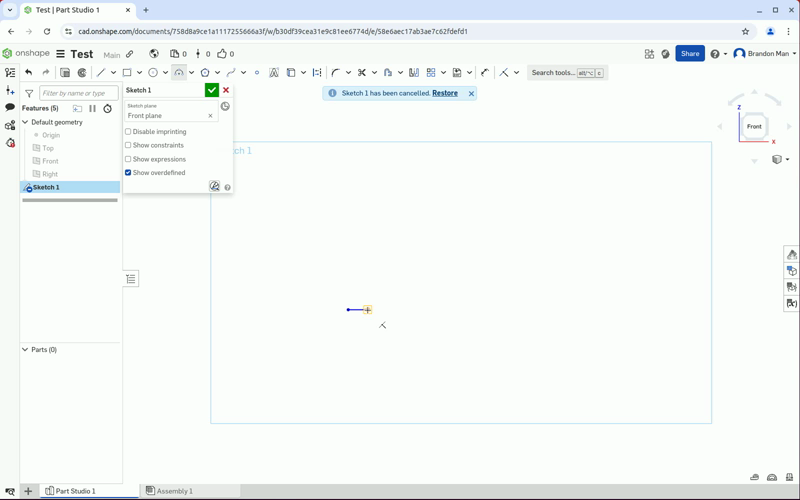
click(367, 309)
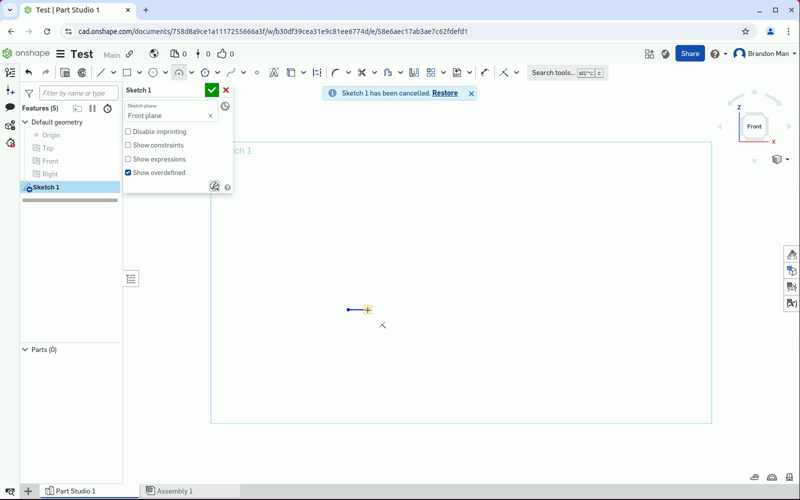
key_down(shift)
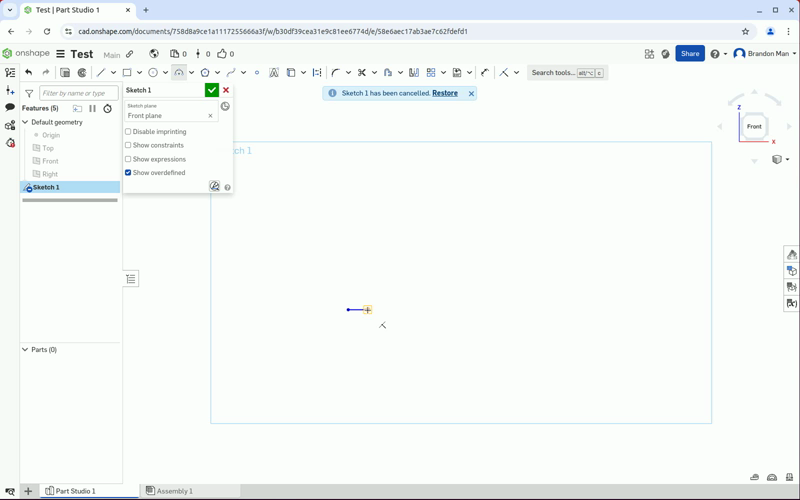
mouse_move(464, 193)
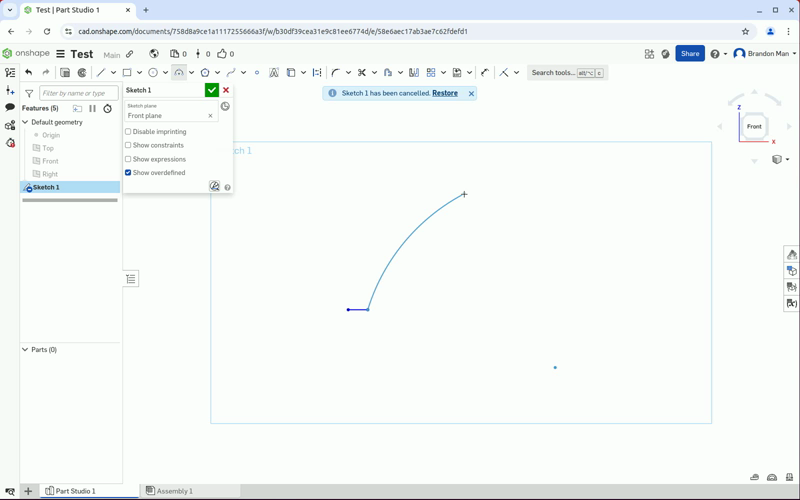
click(464, 193)
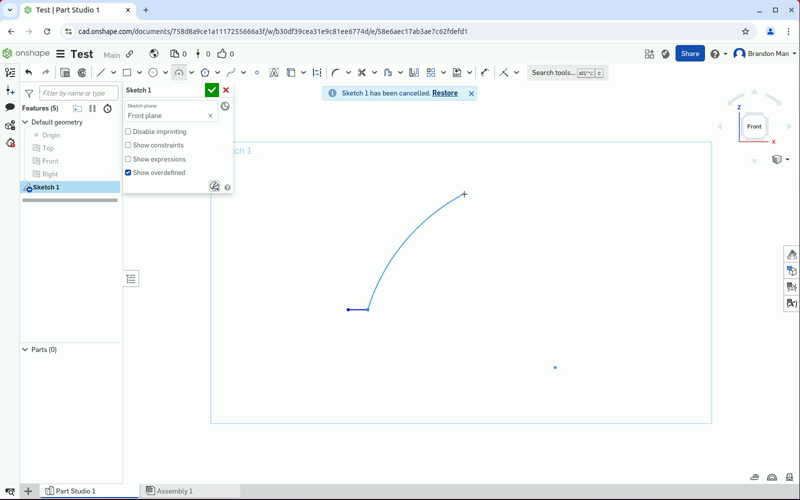
mouse_move(433, 266)
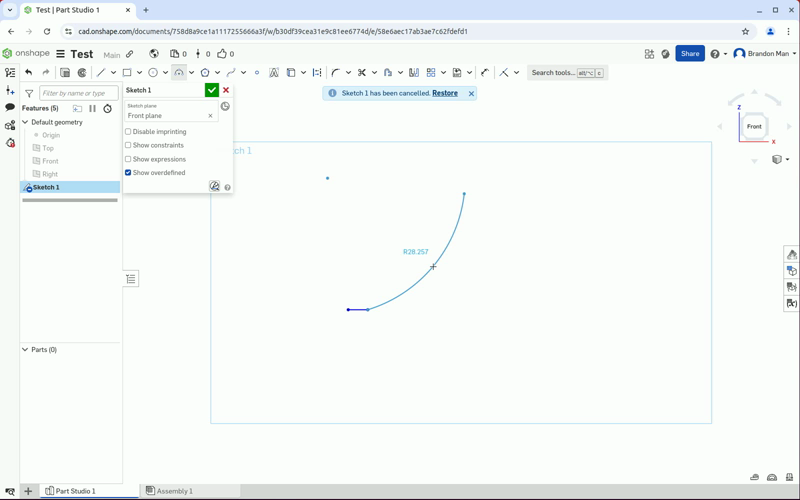
click(433, 266)
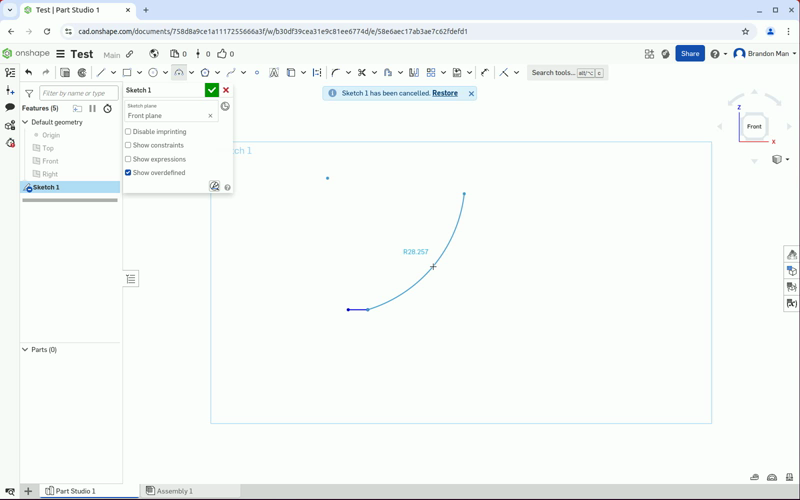
key_up(shift)
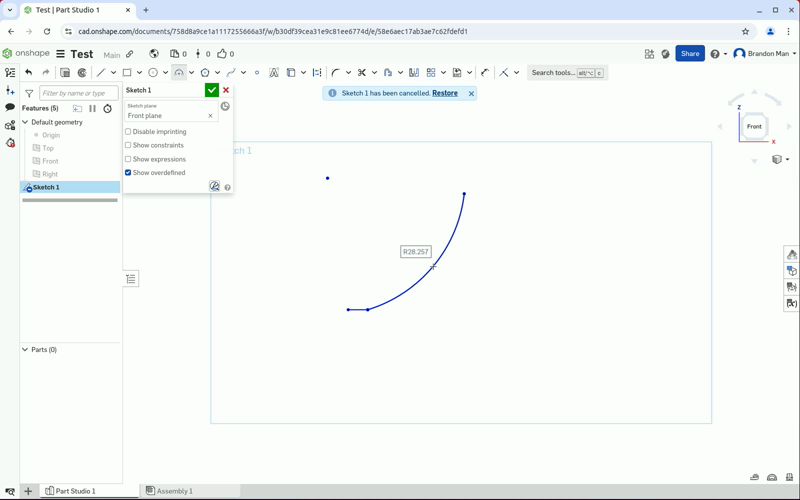
key(esc)
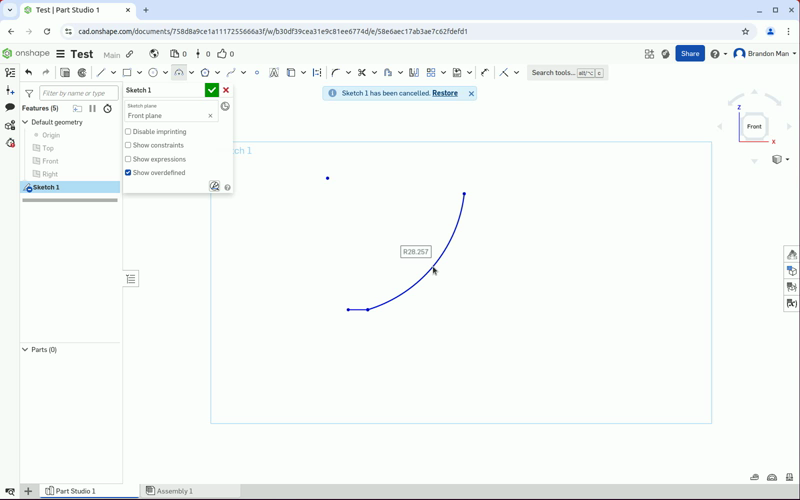
key(l)
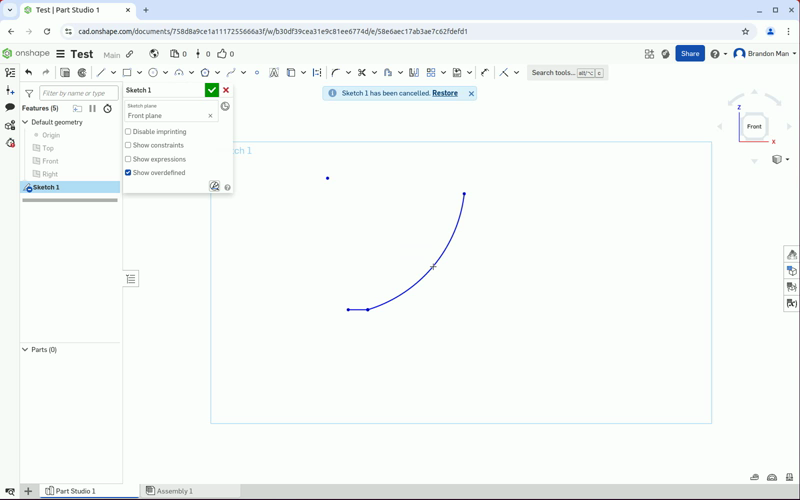
mouse_move(464, 193)
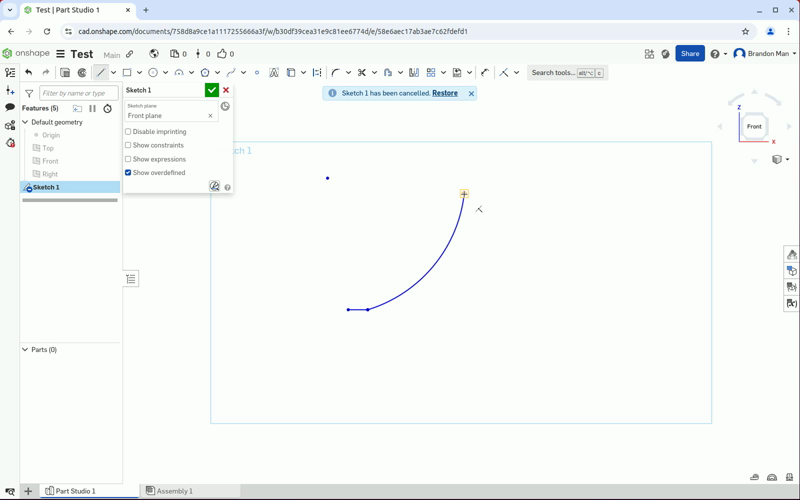
click(464, 193)
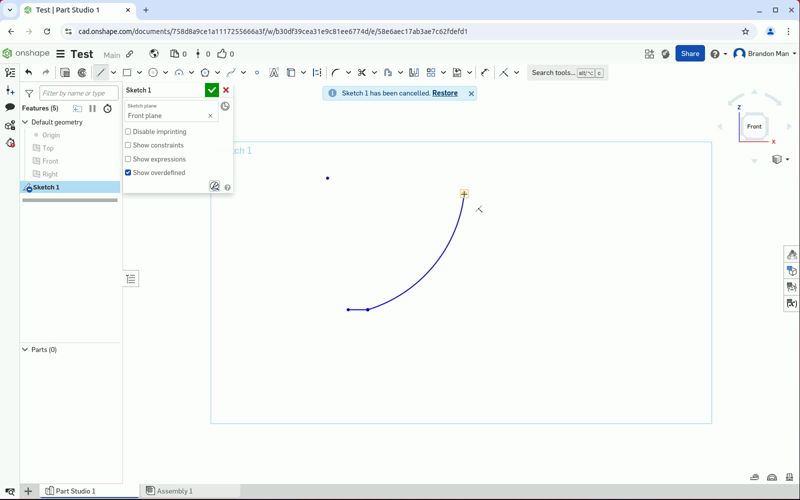
key_down(shift)
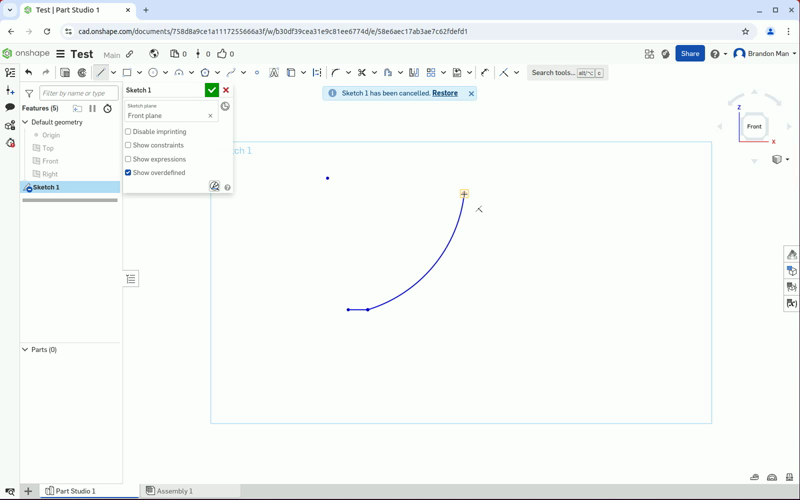
mouse_move(348, 193)
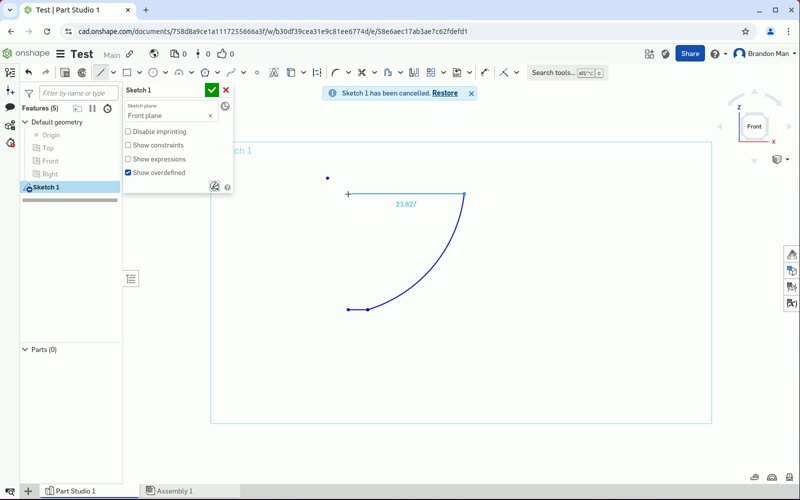
click(348, 193)
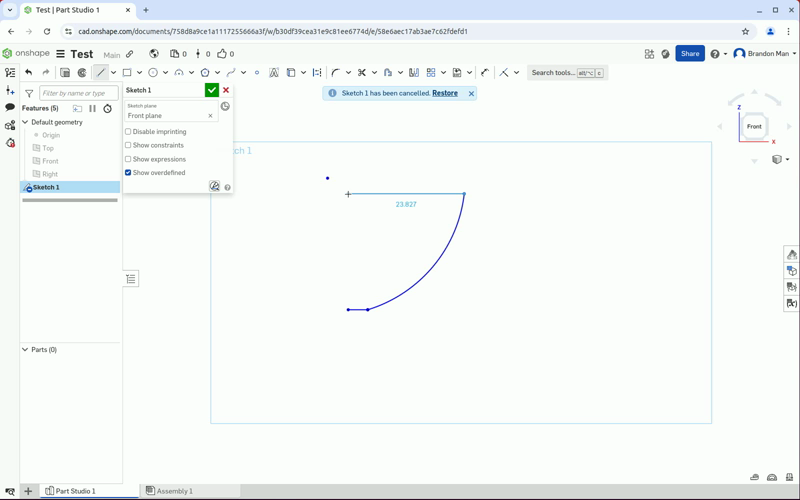
key_up(shift)
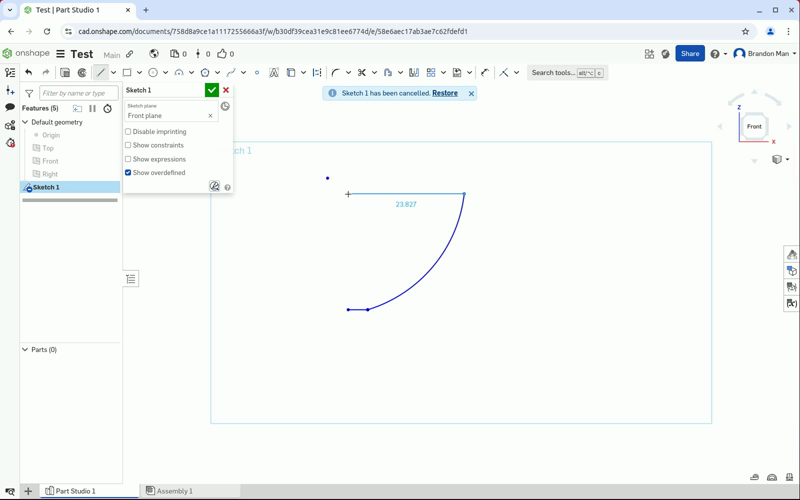
key_down(shift)
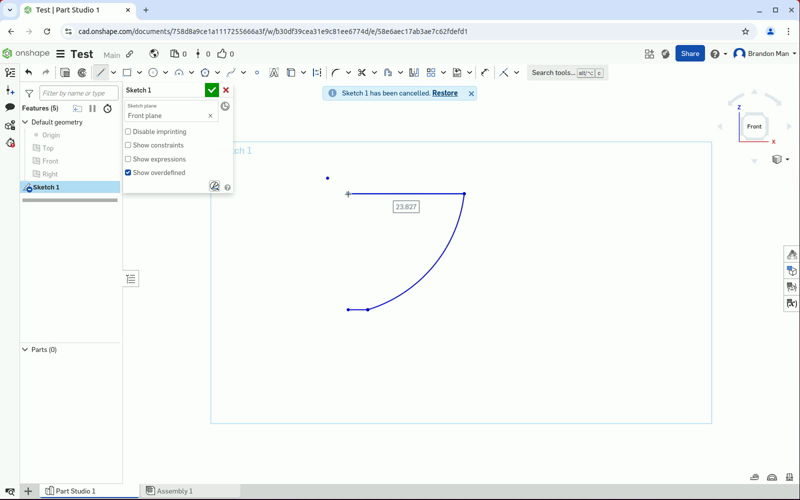
mouse_move(348, 309)
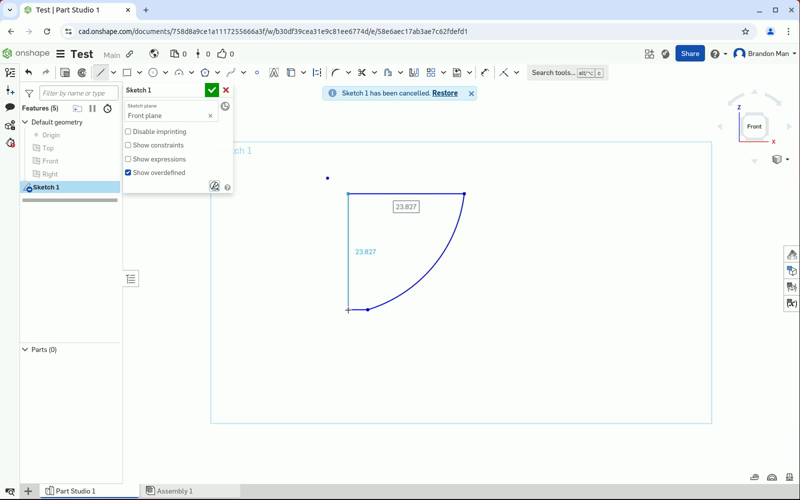
key_up(shift)
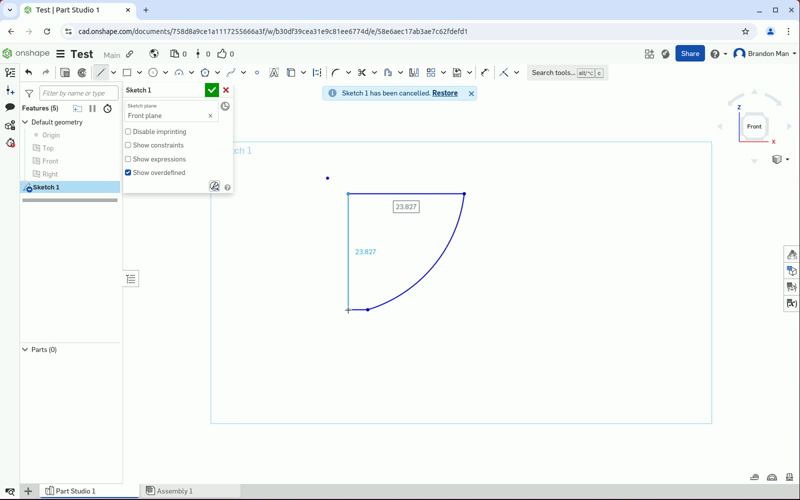
click(348, 309)
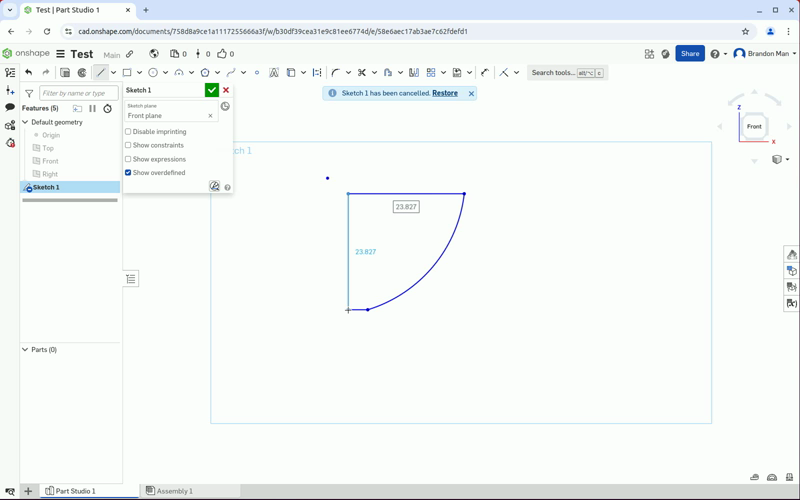
key(esc)
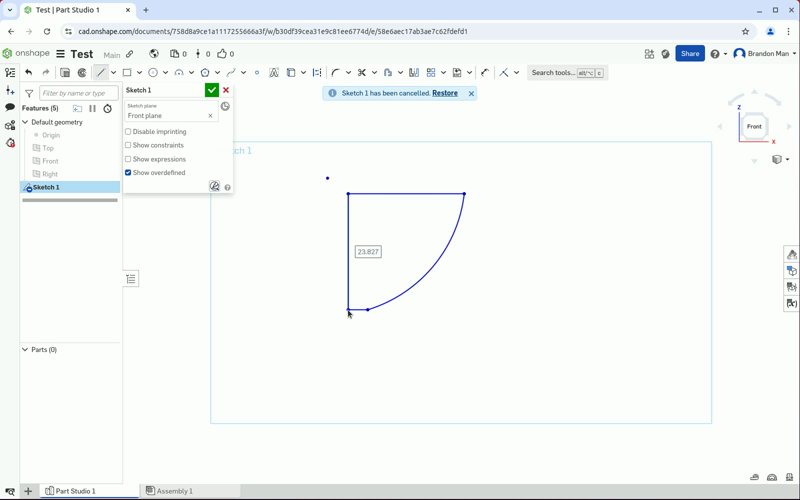
mouse_move(379, 282)
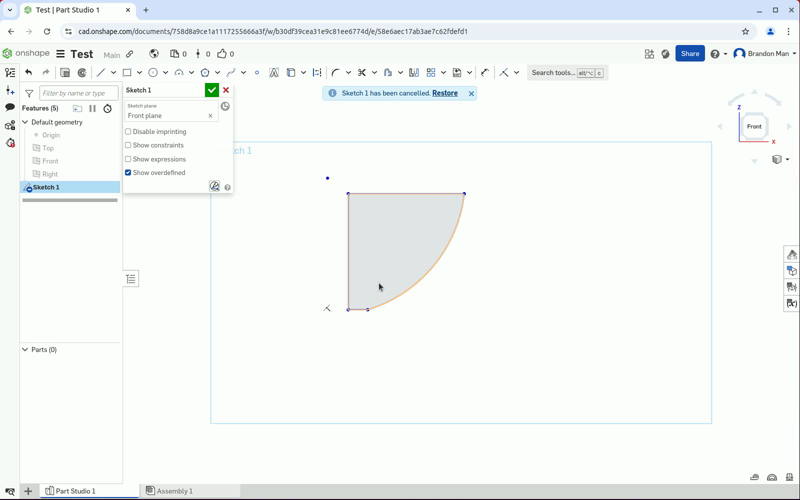
click(379, 282)
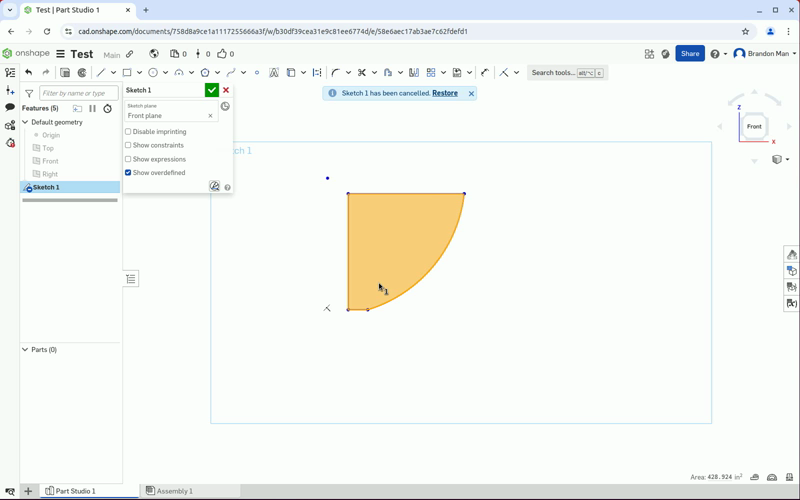
mouse_move(73, 352)
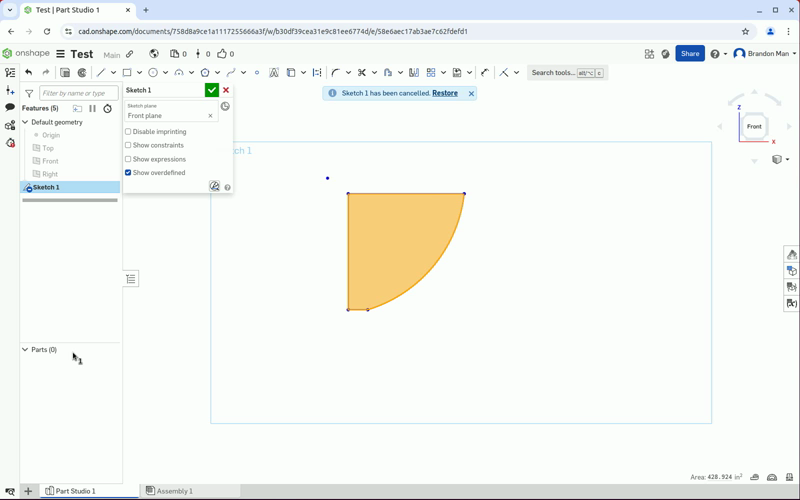
key(shift+y)
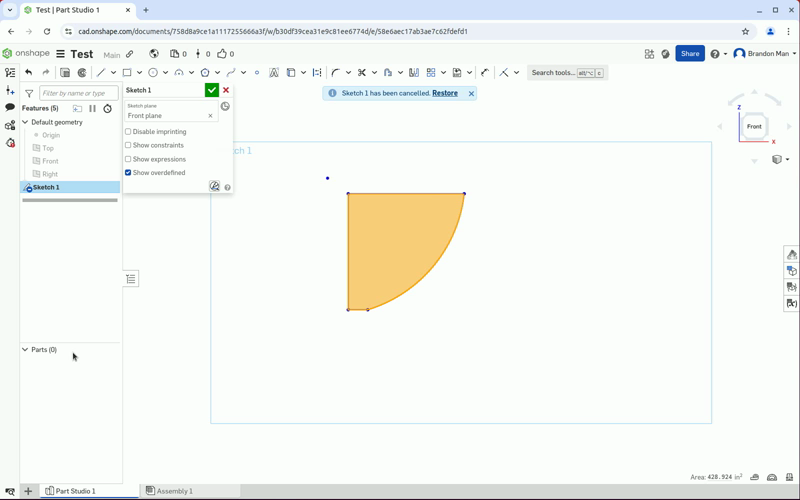
key(shift+e)
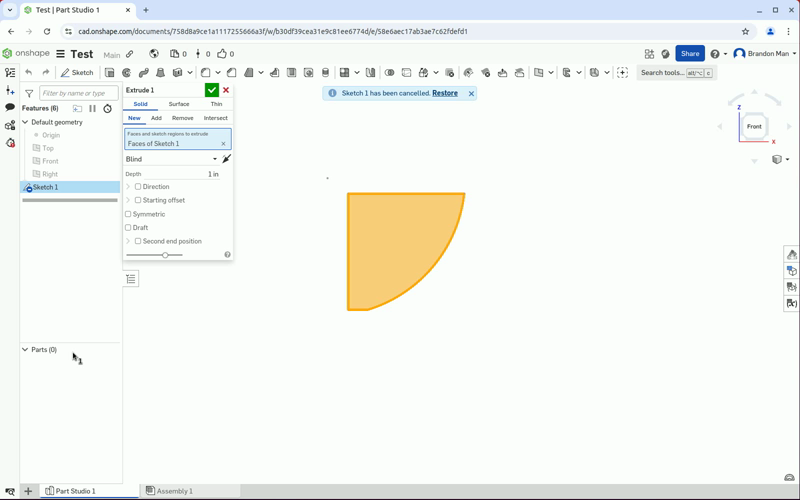
mouse_move(143, 106)
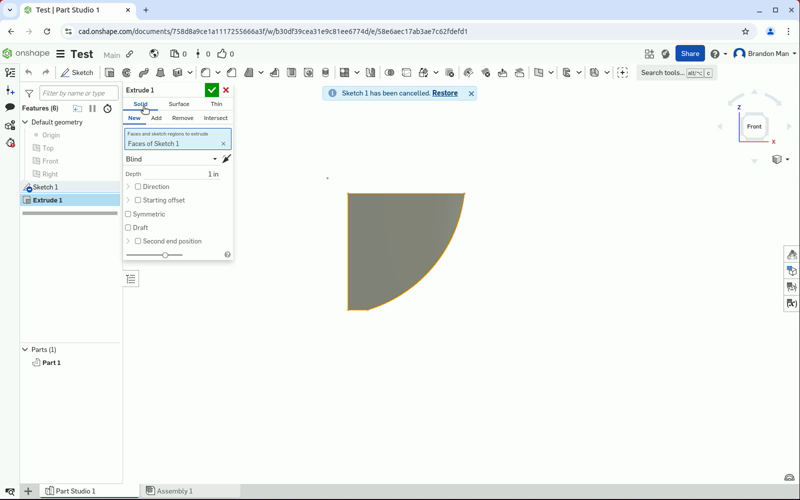
click(143, 106)
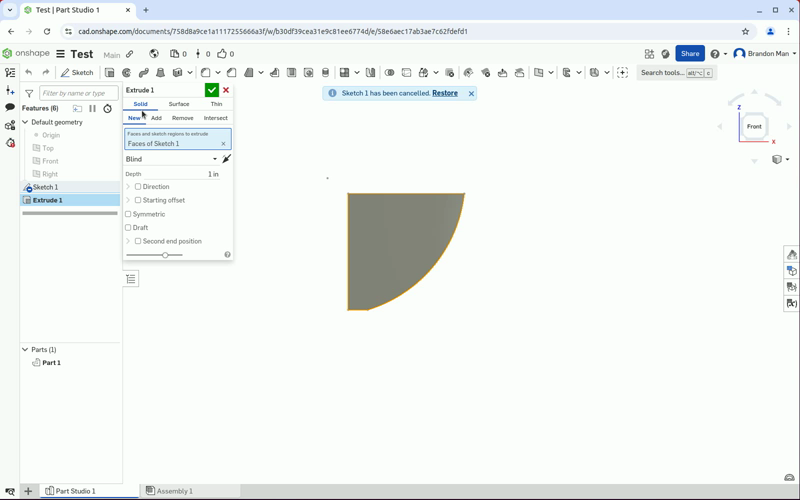
mouse_move(137, 120)
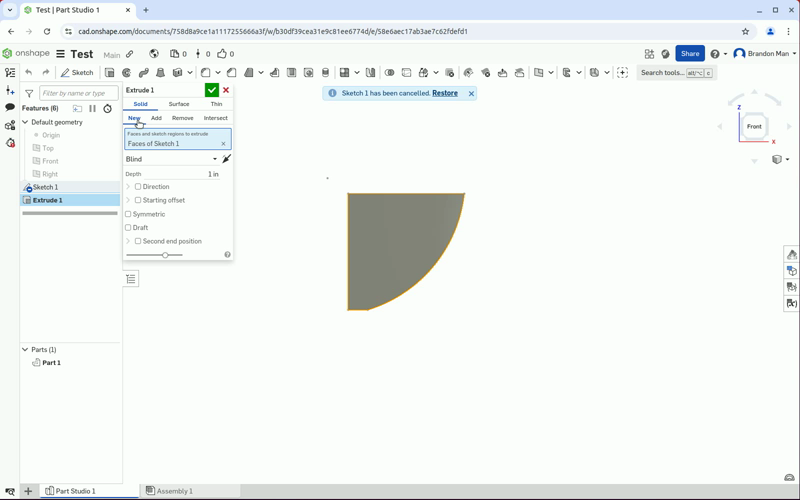
click(137, 120)
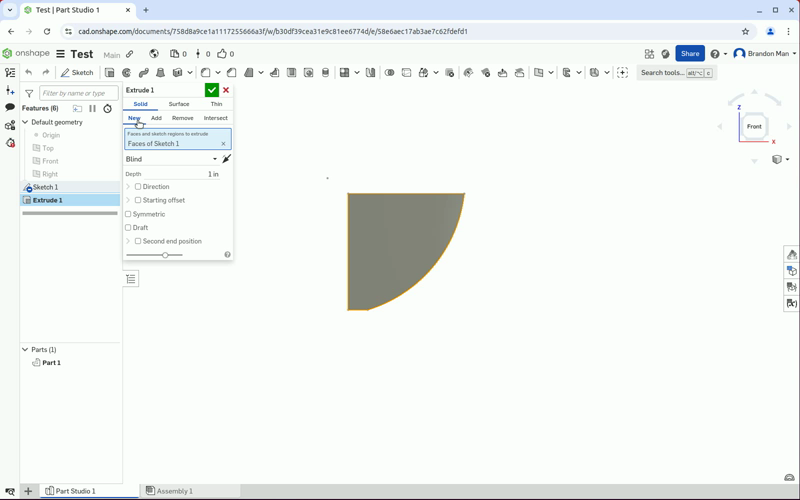
key(tab, 4)
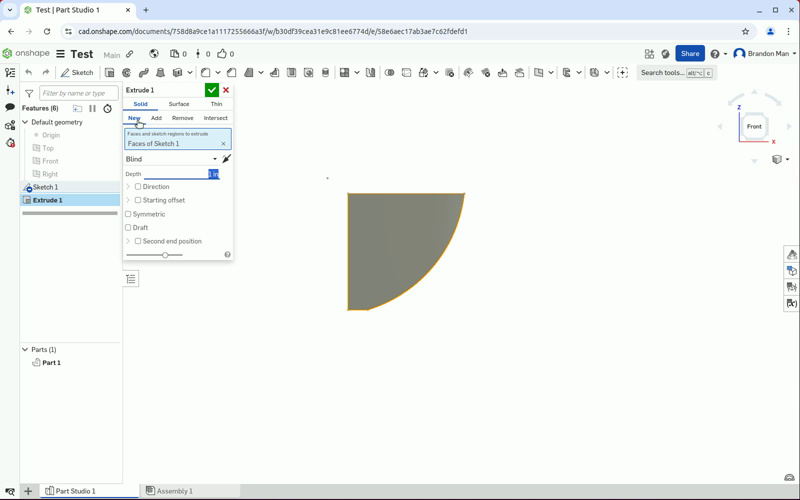
text(3.852)
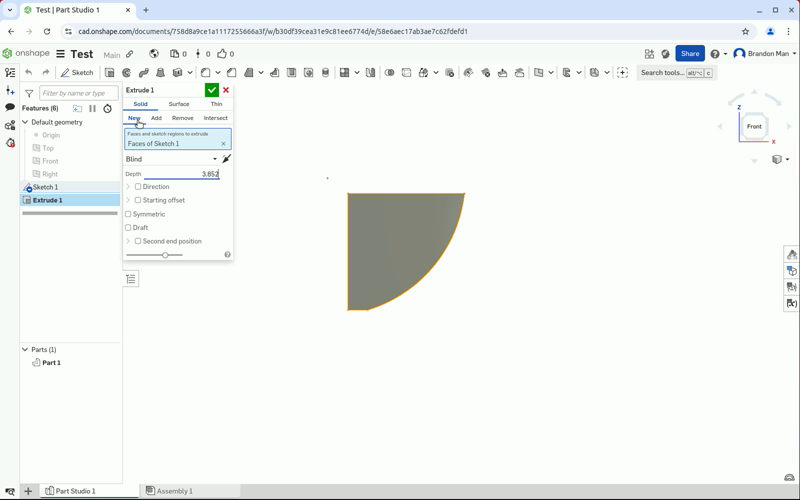
key(tab, 3)
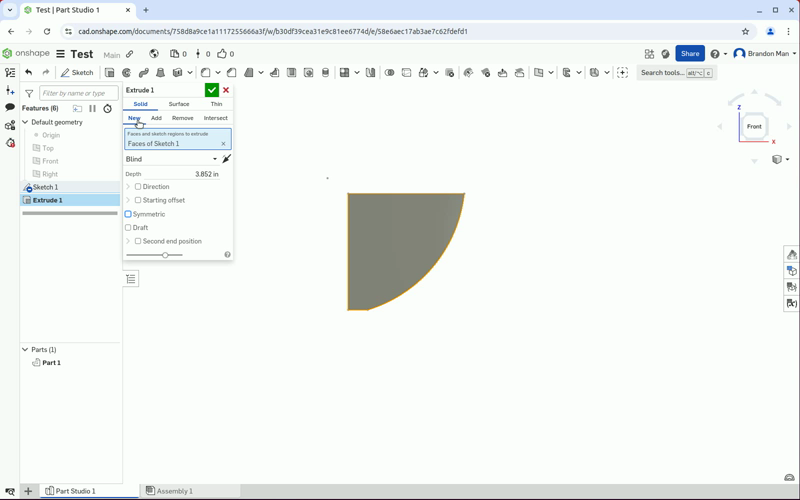
key(space)
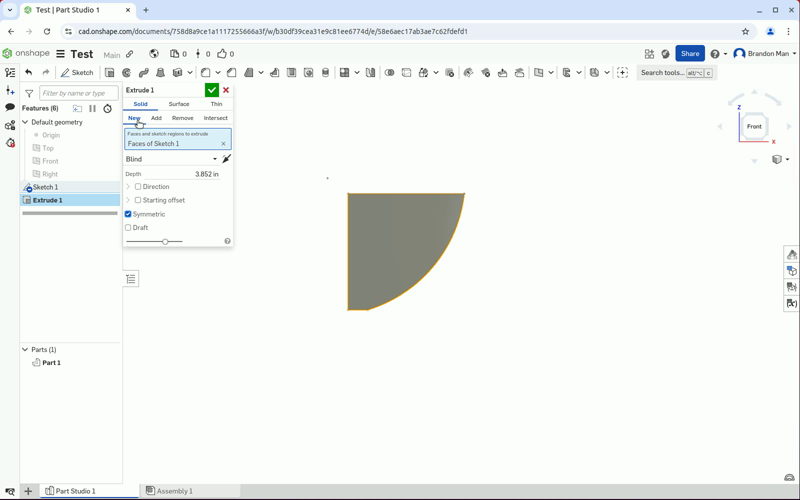
key(enter)
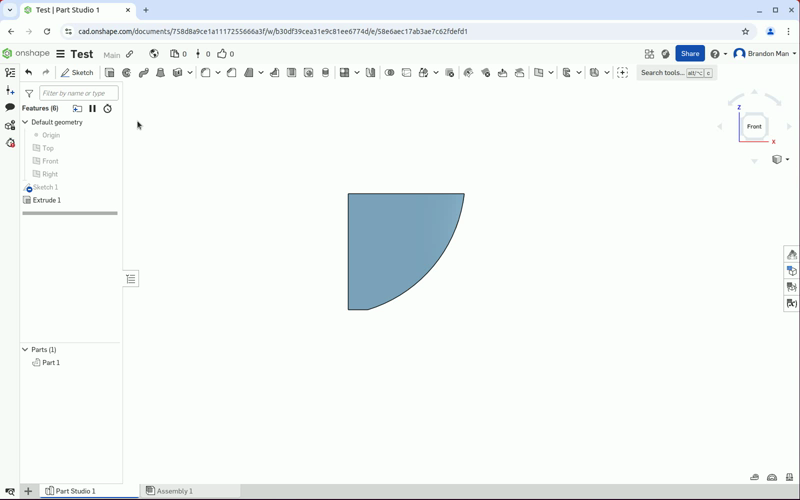
key(shift+h)
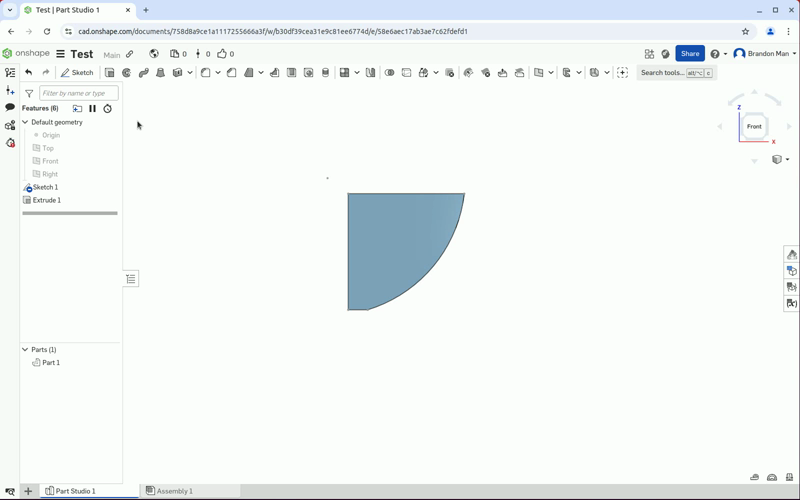
key(shift+h)
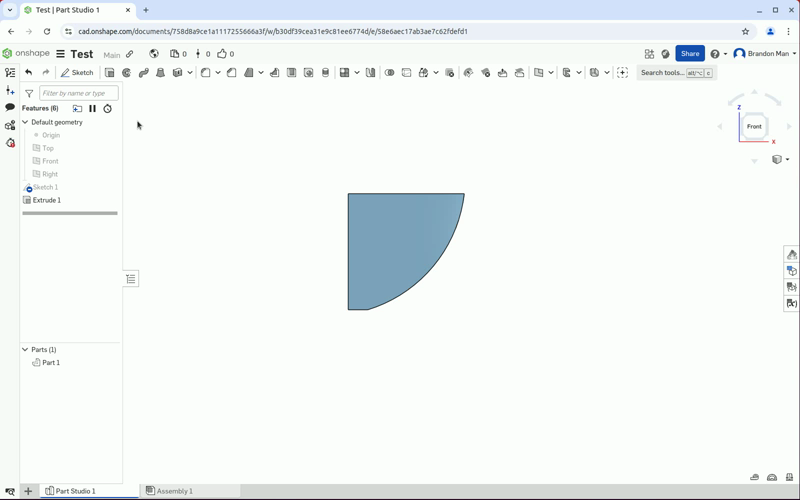
mouse_move(73, 189)
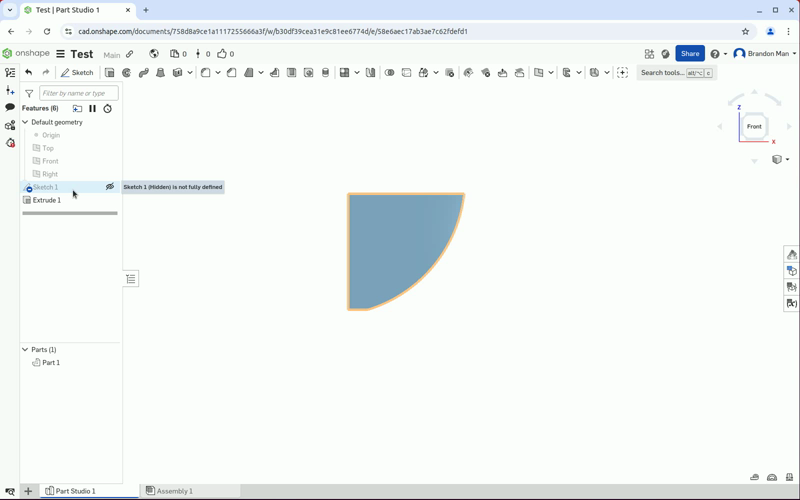
click(73, 189)
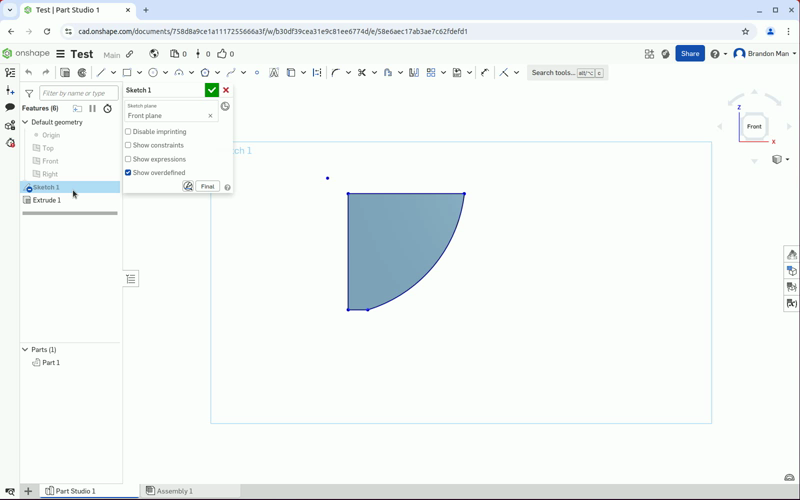
mouse_move(229, 92)
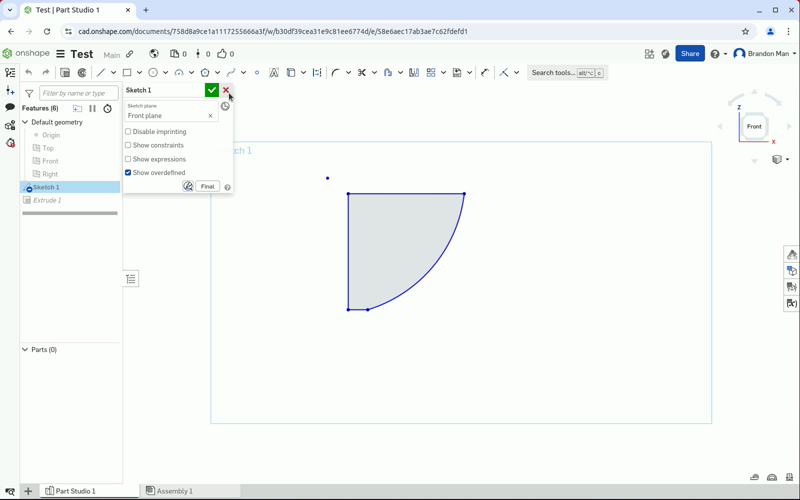
click(229, 92)
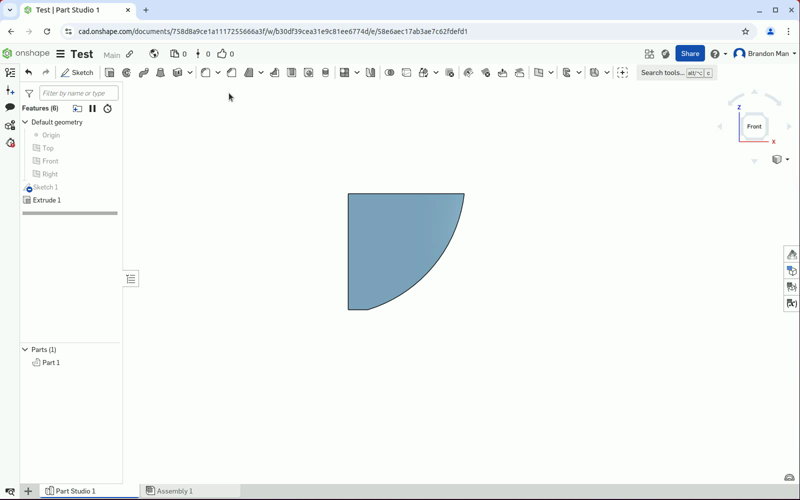
mouse_move(541, 75)
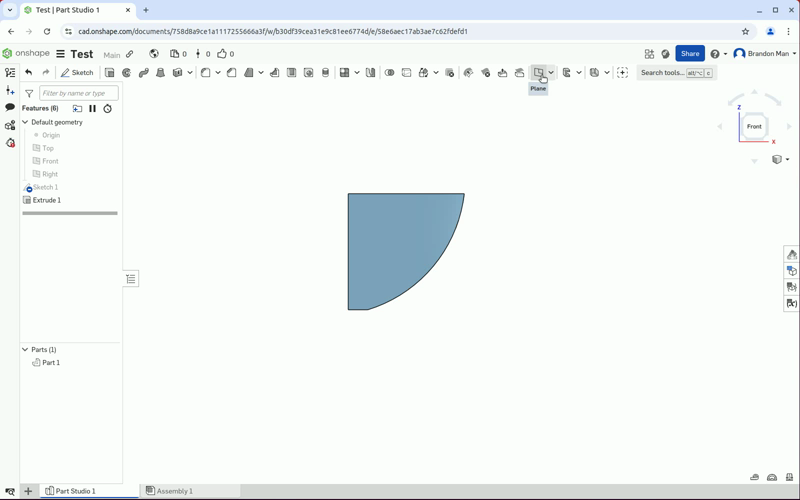
click(541, 75)
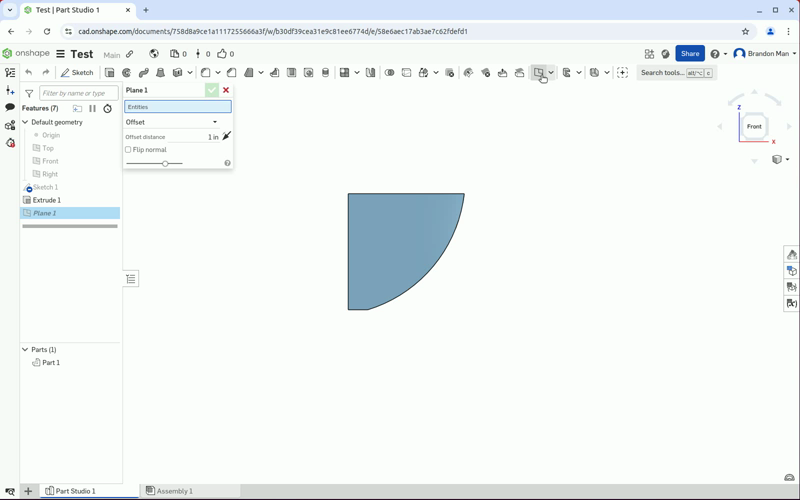
mouse_move(73, 163)
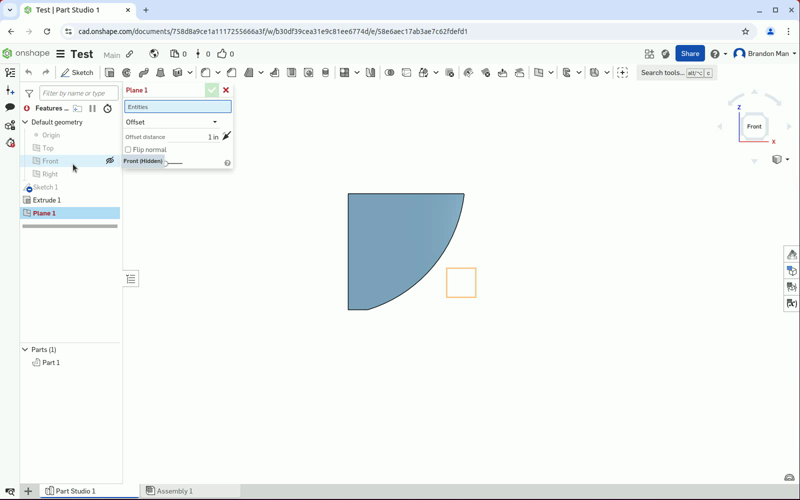
click(73, 163)
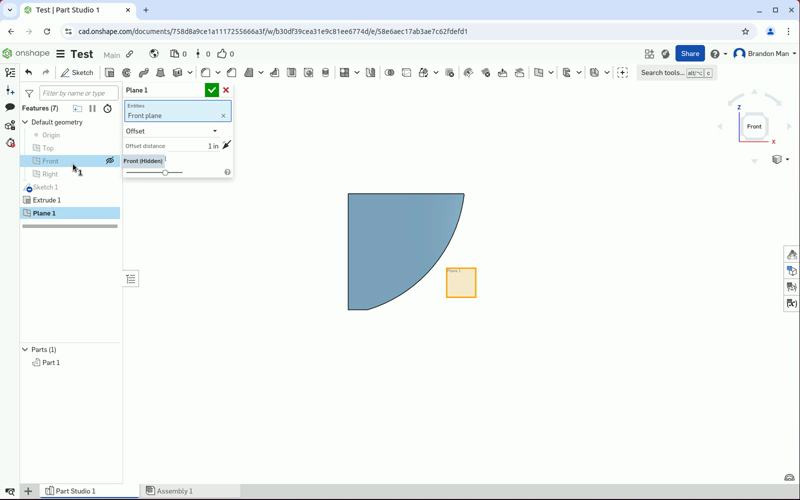
key(tab, 2)
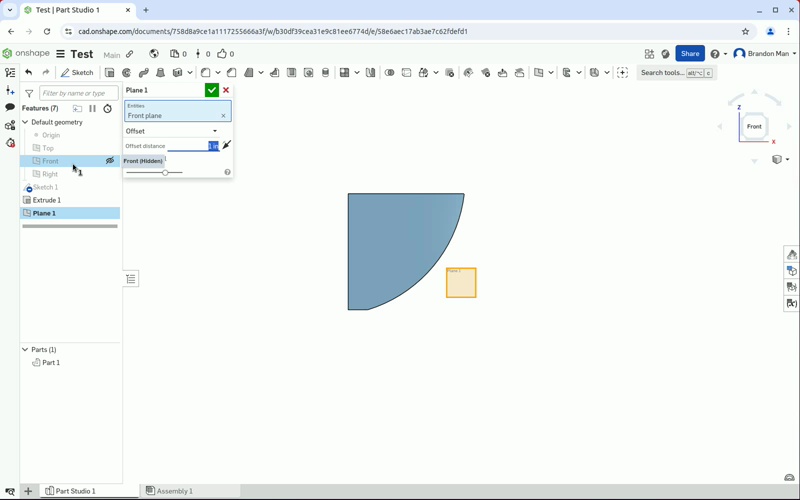
text(1.91)
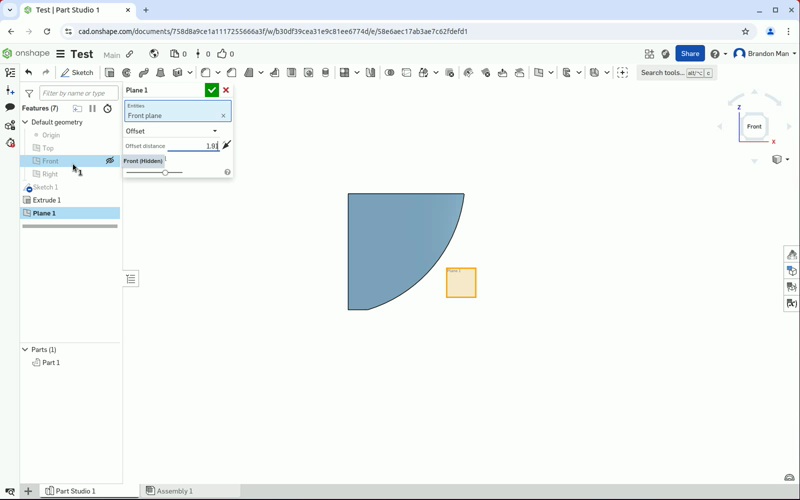
key(enter, 2)
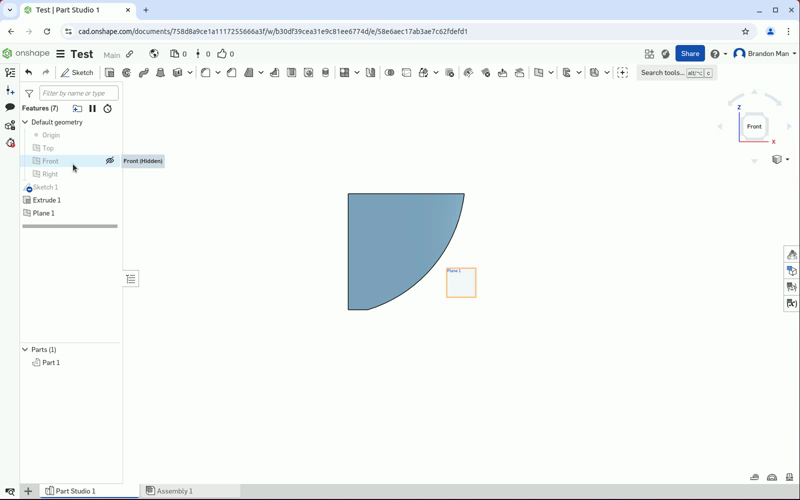
key(shift+s)
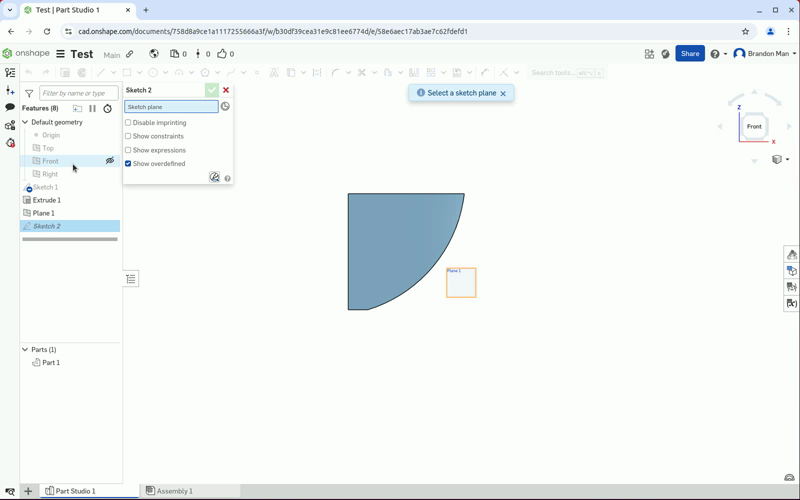
mouse_move(73, 215)
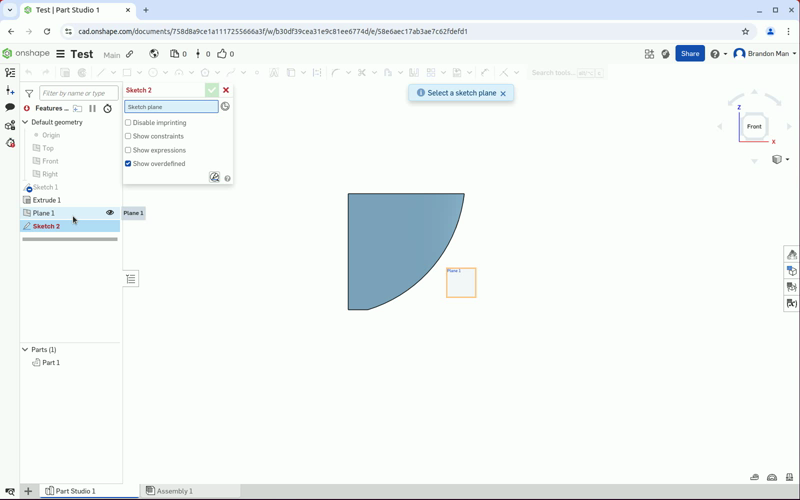
click(73, 215)
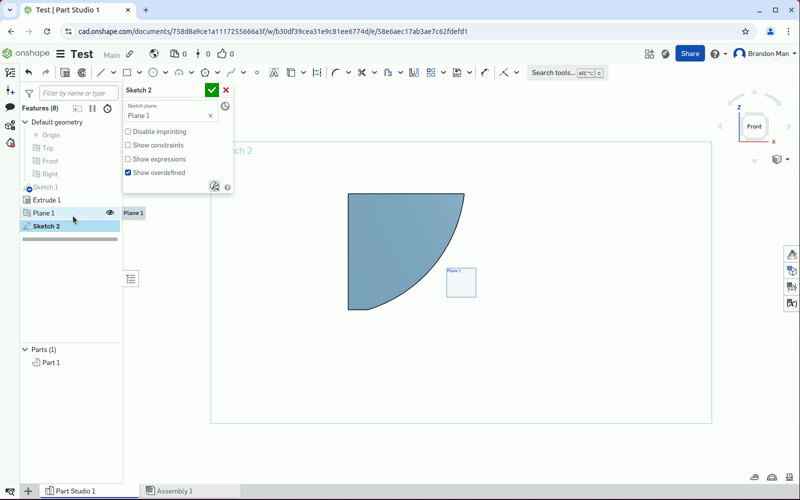
mouse_move(73, 352)
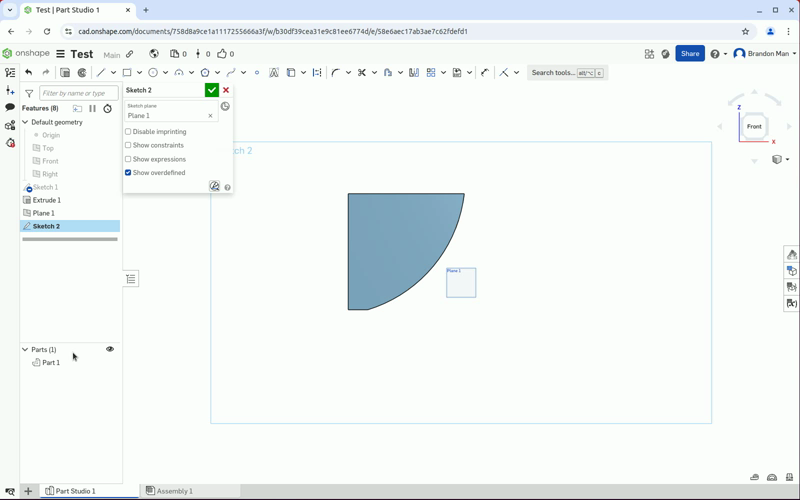
key(y)
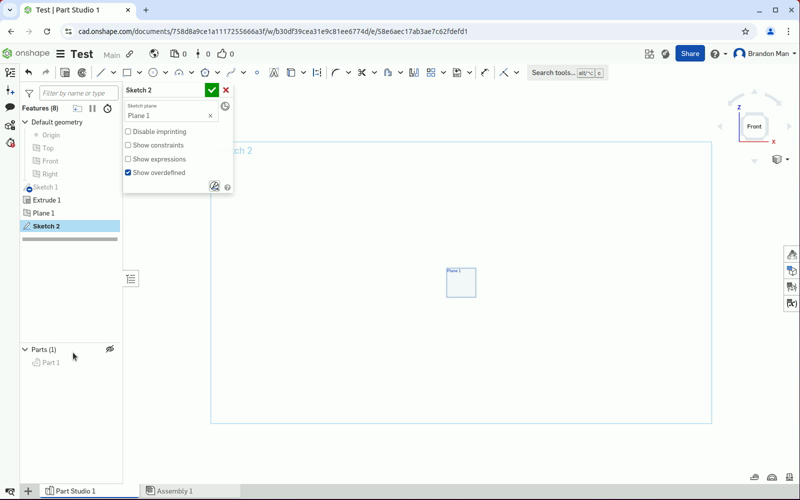
key(c)
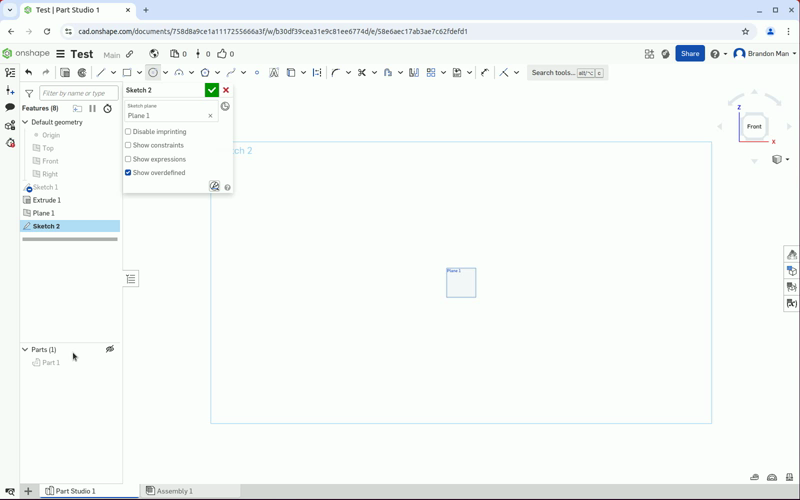
key_down(shift)
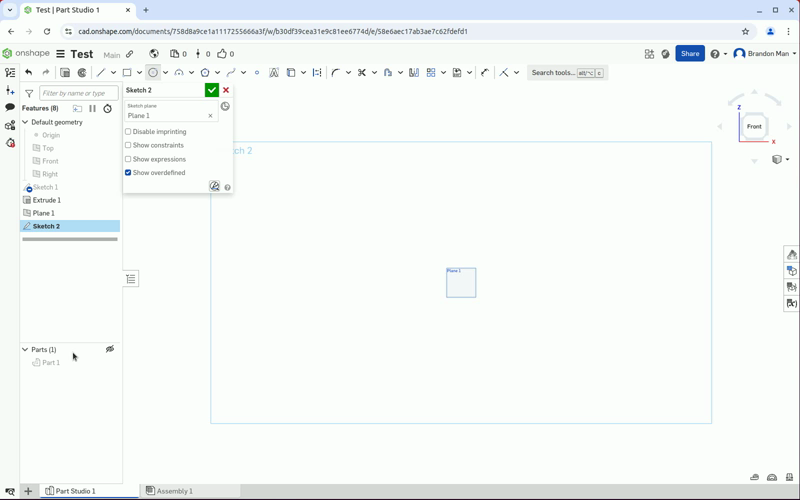
mouse_move(407, 232)
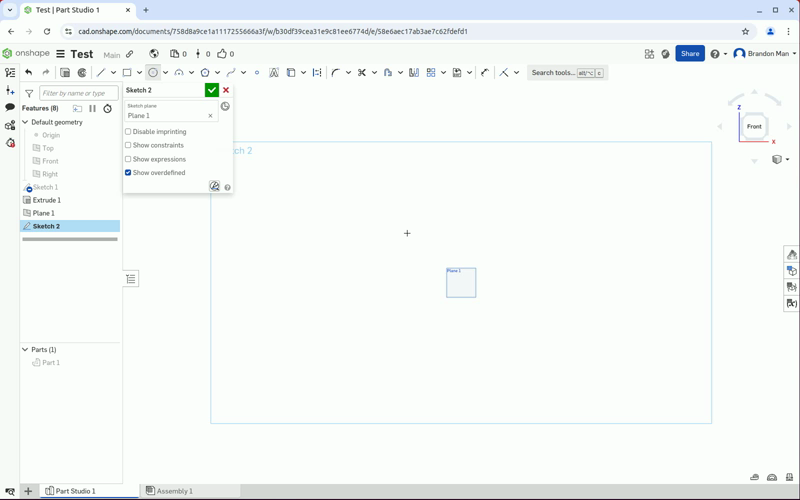
click(407, 232)
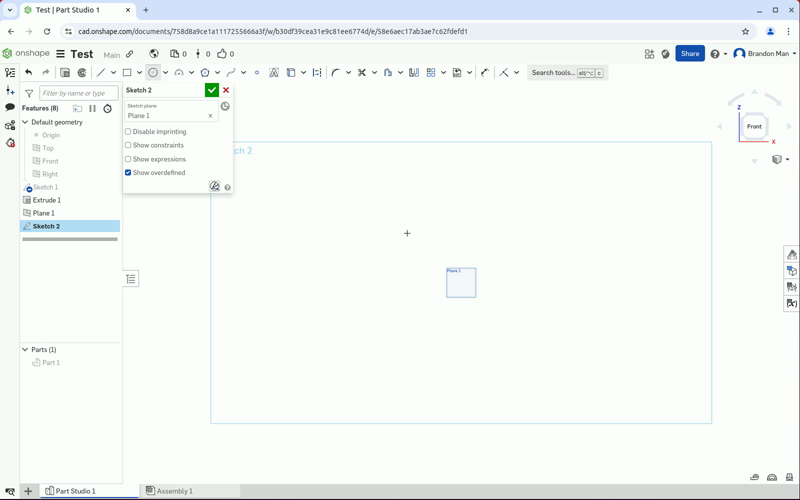
key_up(shift)
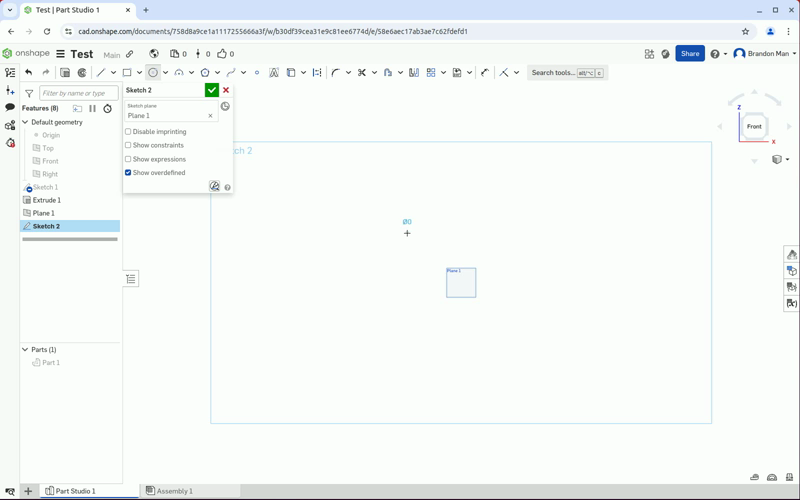
mouse_move(436, 232)
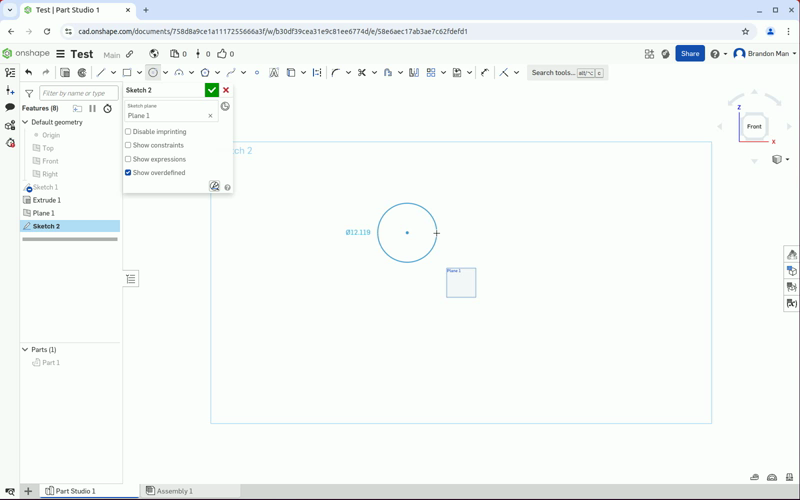
click(436, 232)
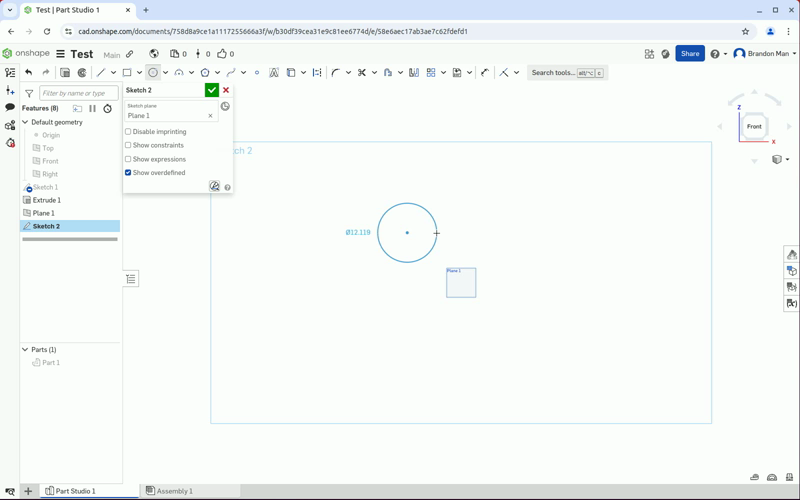
key(esc)
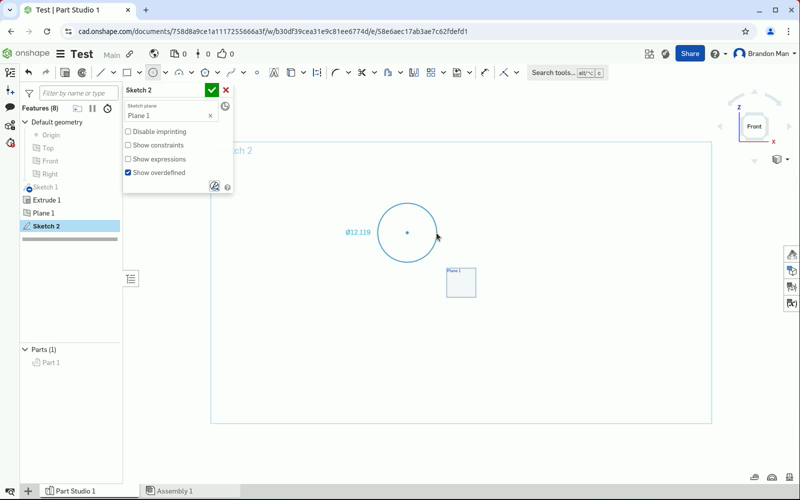
mouse_move(399, 216)
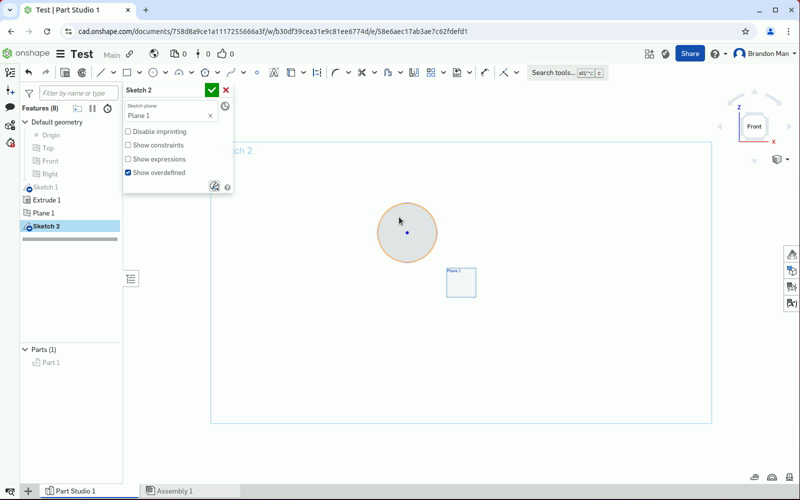
click(399, 216)
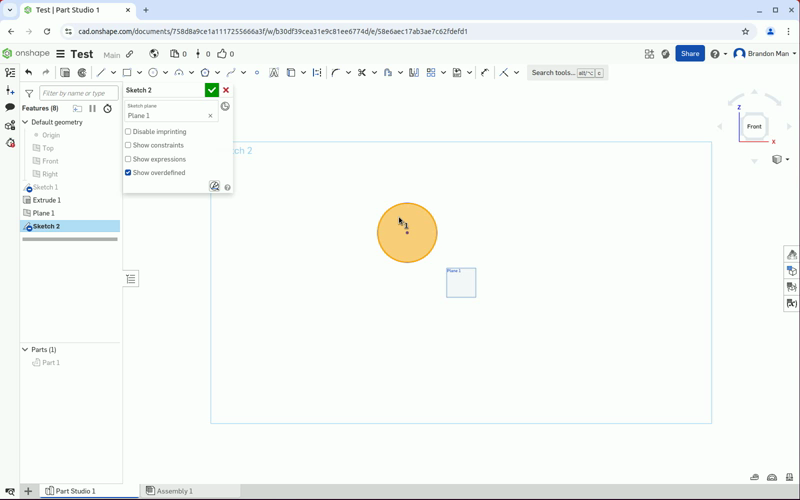
mouse_move(73, 352)
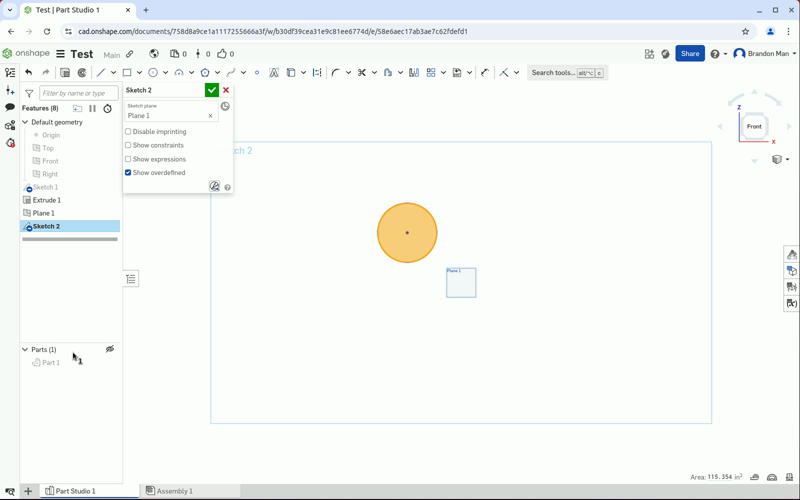
key(shift+y)
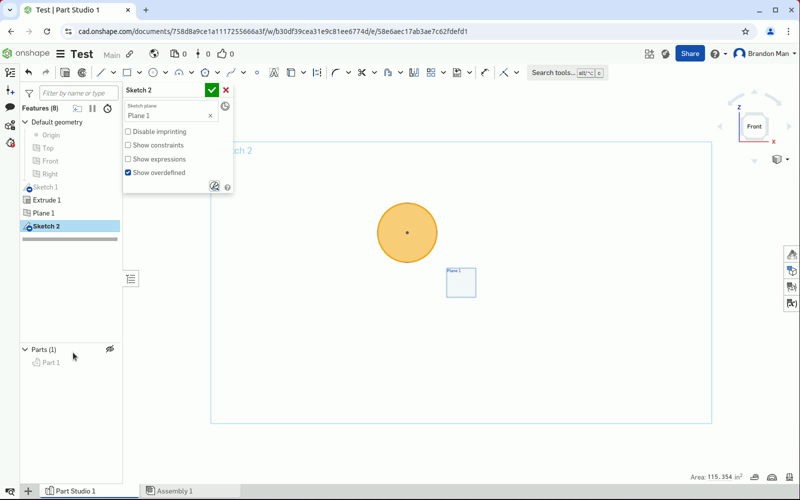
key(shift+e)
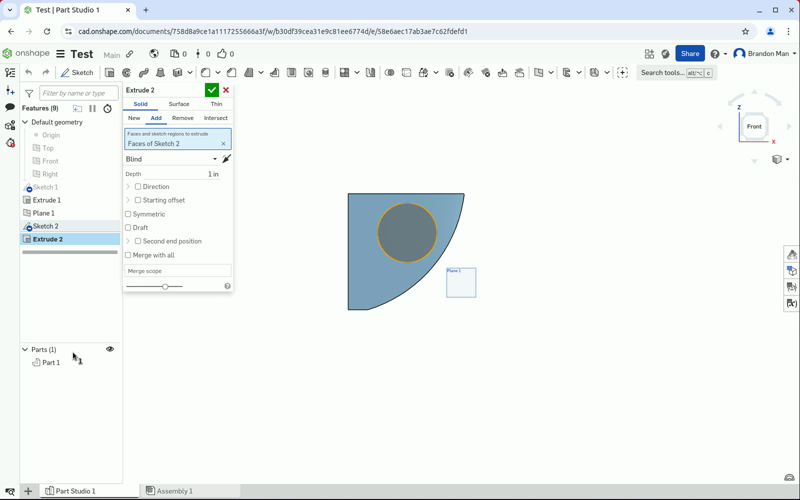
mouse_move(143, 106)
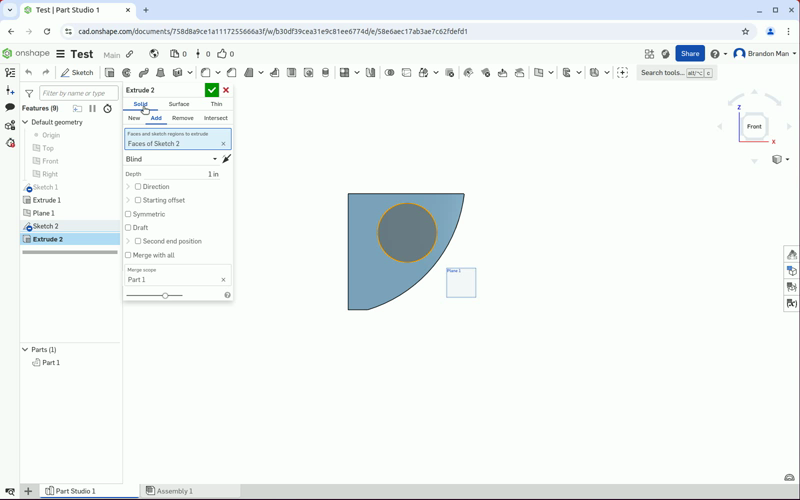
click(143, 106)
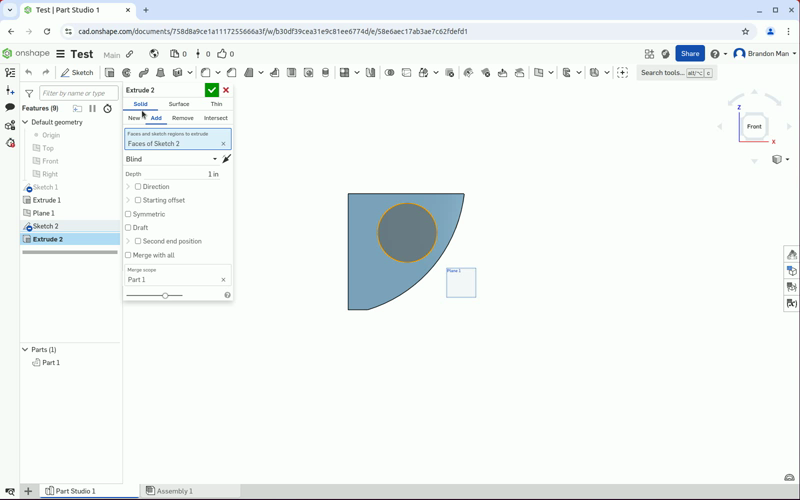
mouse_move(137, 120)
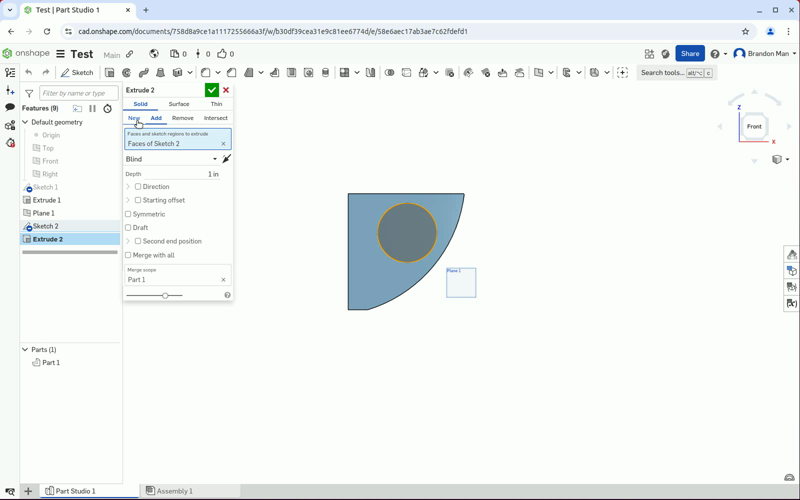
click(137, 120)
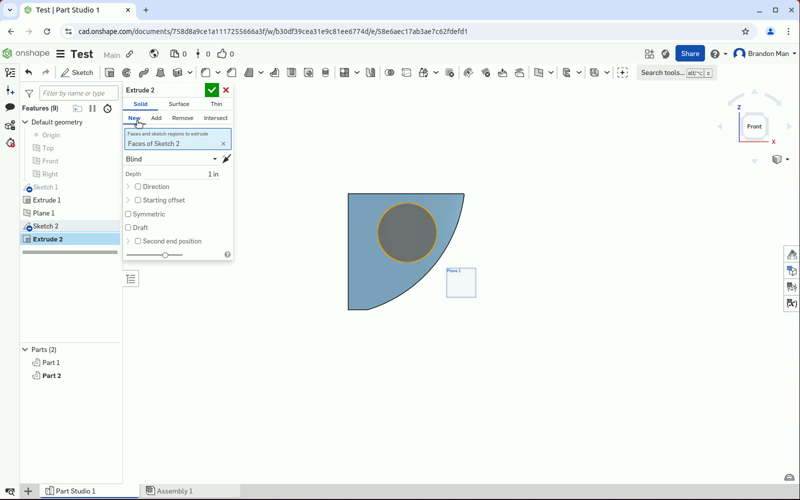
key(tab, 4)
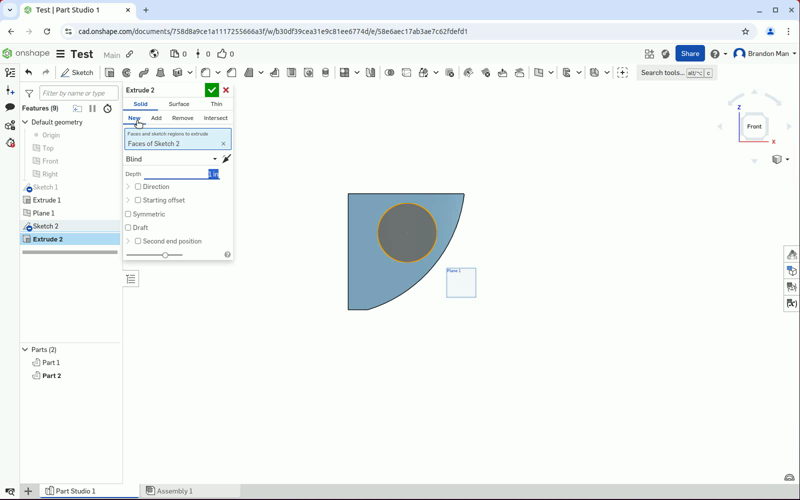
text(4.092)
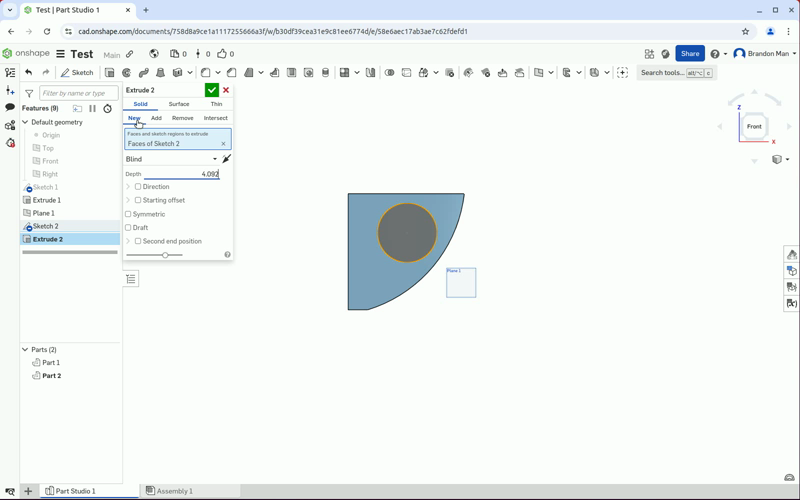
key(enter)
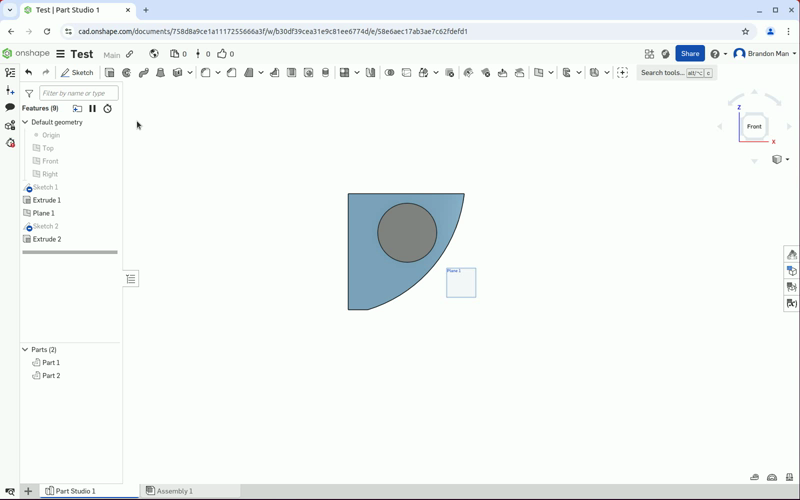
key(shift+h)
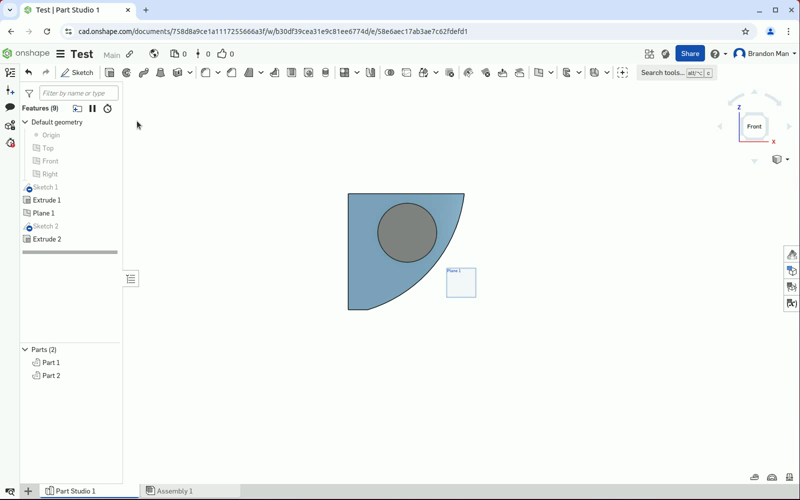
key(shift+h)
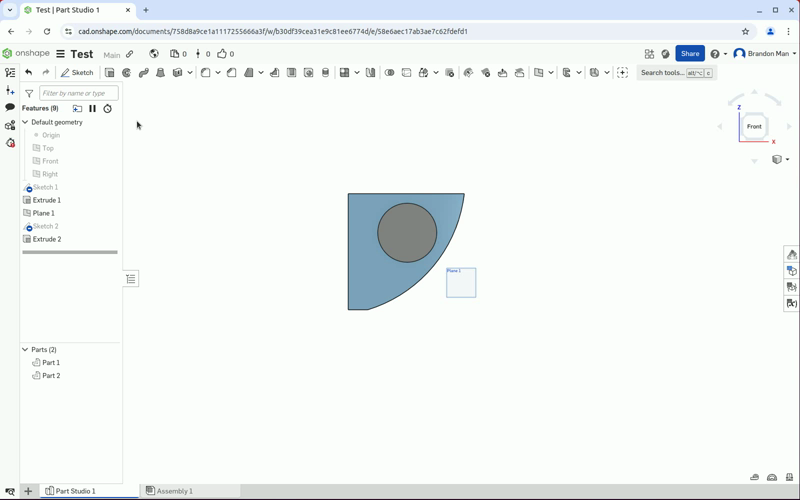
mouse_move(73, 189)
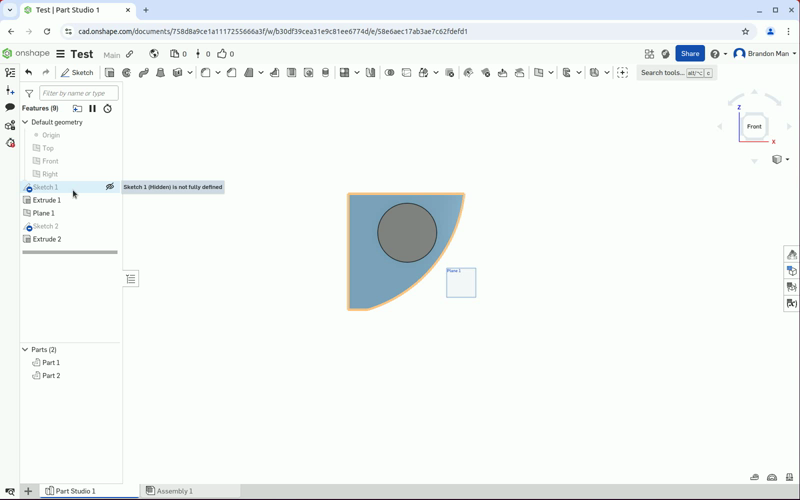
click(73, 189)
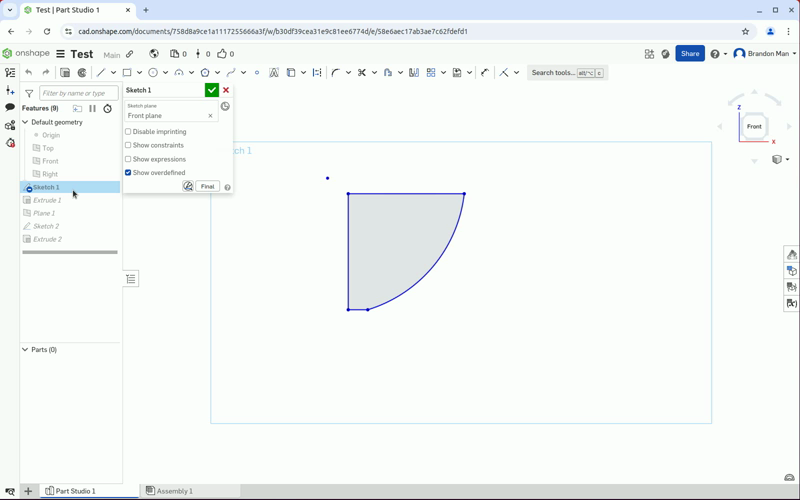
mouse_move(229, 92)
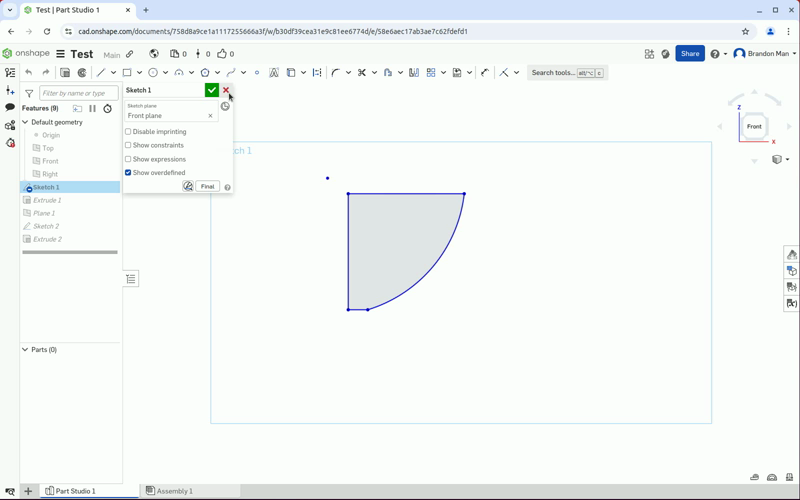
click(229, 92)
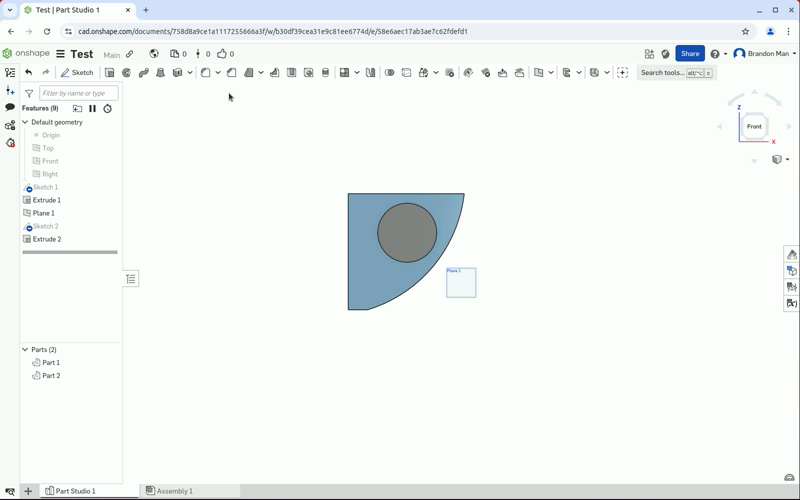
mouse_move(541, 75)
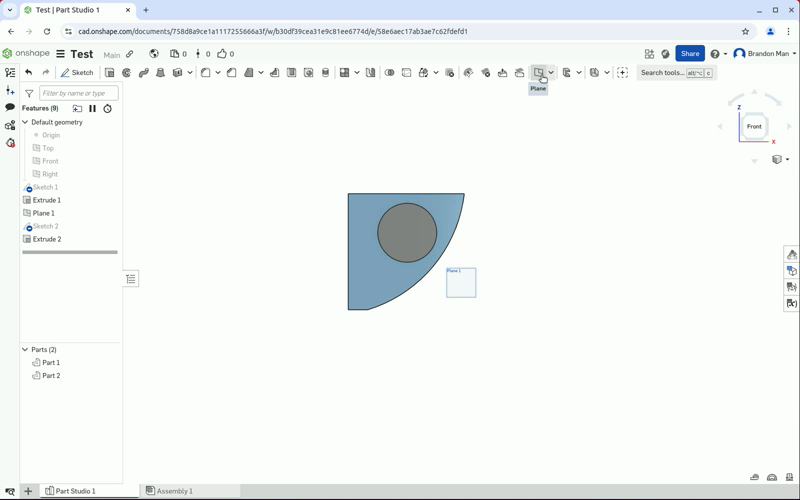
click(541, 75)
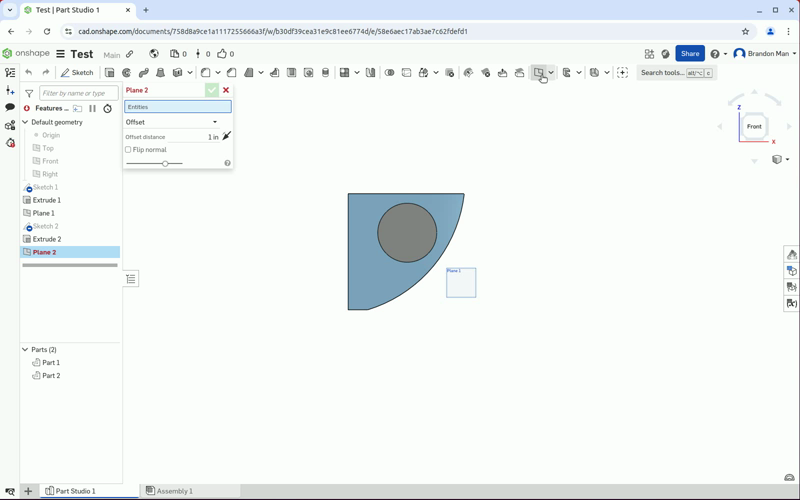
mouse_move(73, 163)
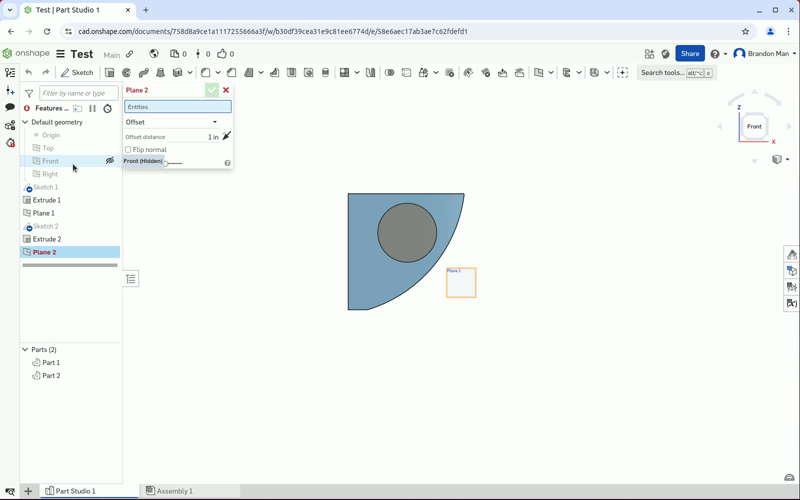
click(73, 163)
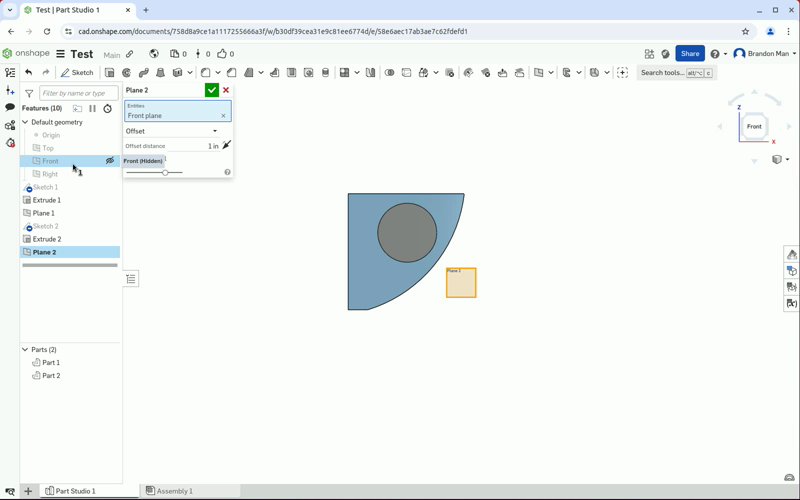
key(tab, 2)
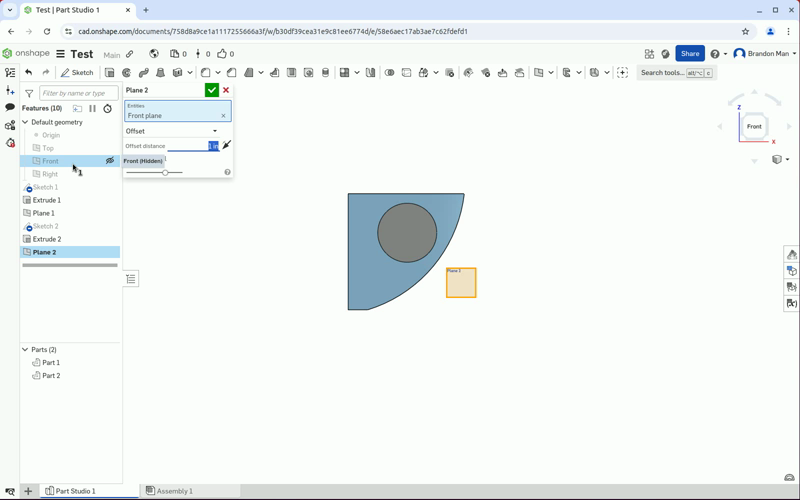
text(6.008)
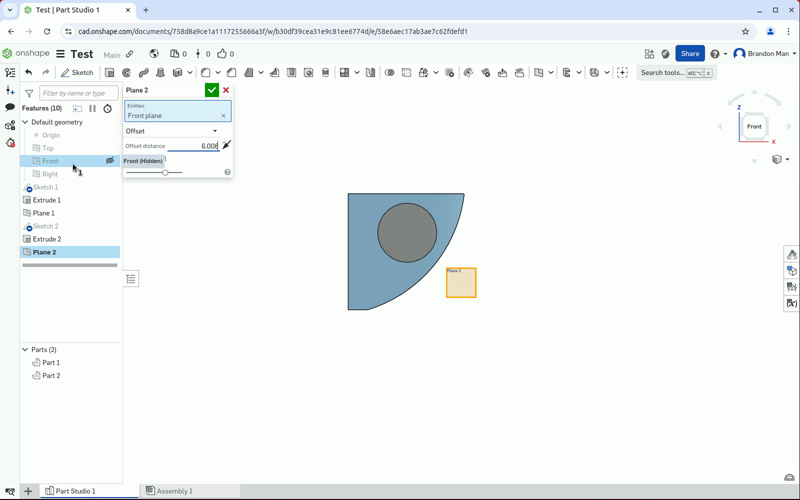
key(enter, 2)
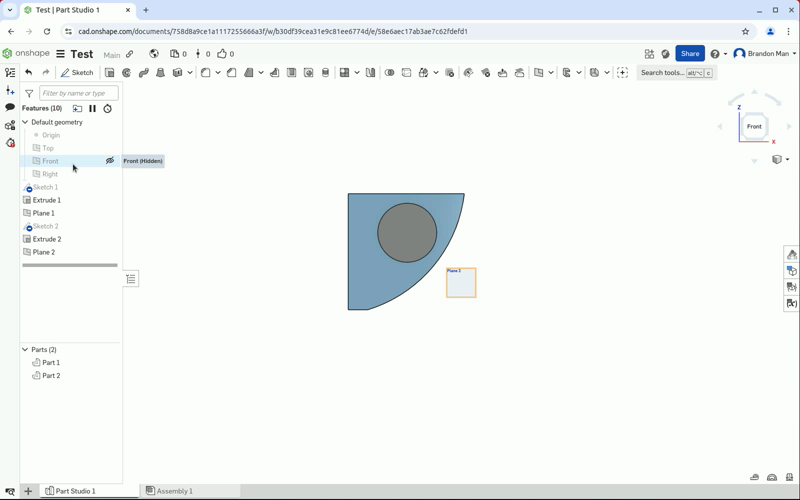
key(shift+s)
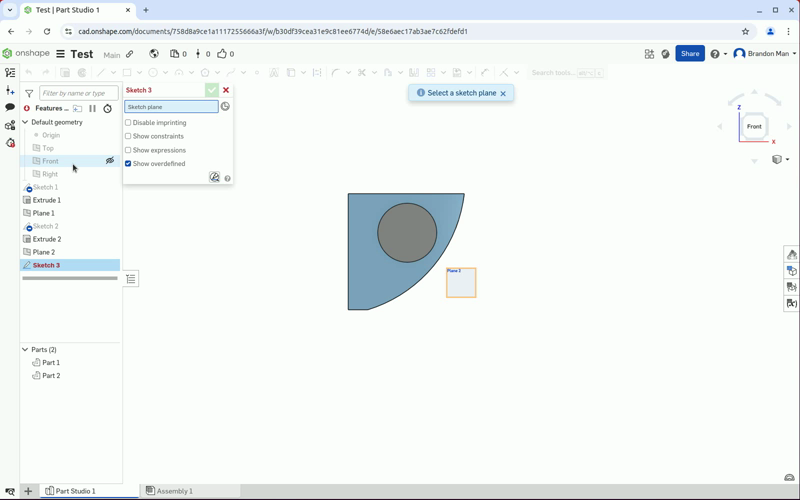
mouse_move(73, 254)
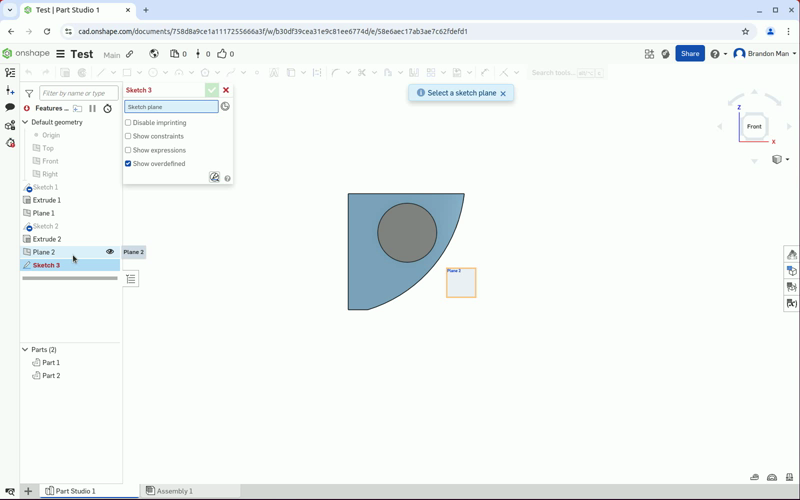
click(73, 254)
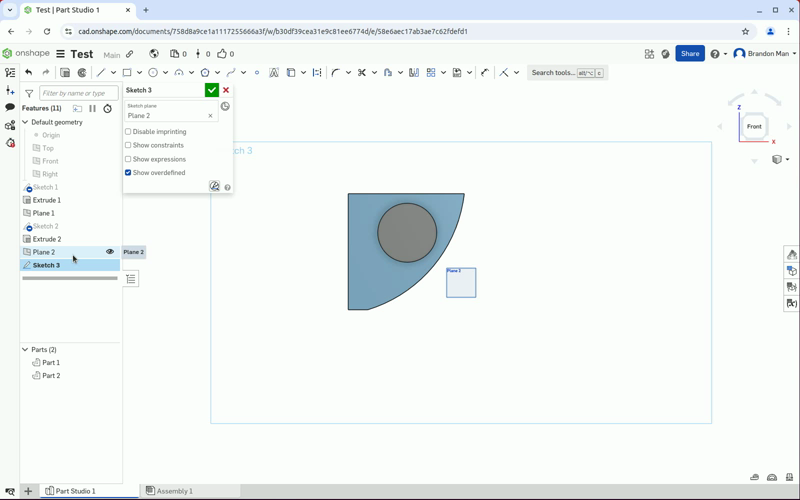
mouse_move(73, 352)
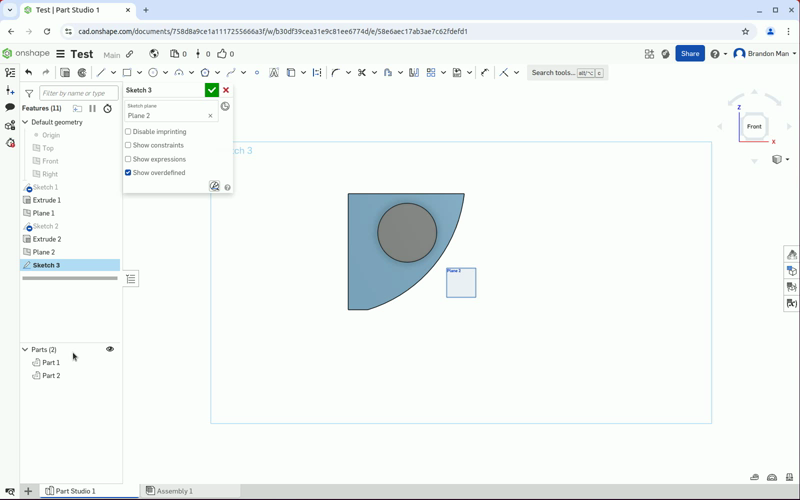
key(y)
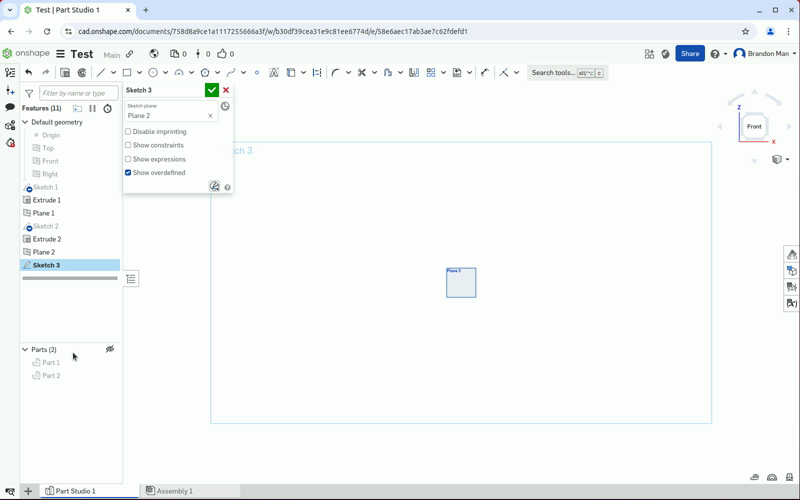
key(c)
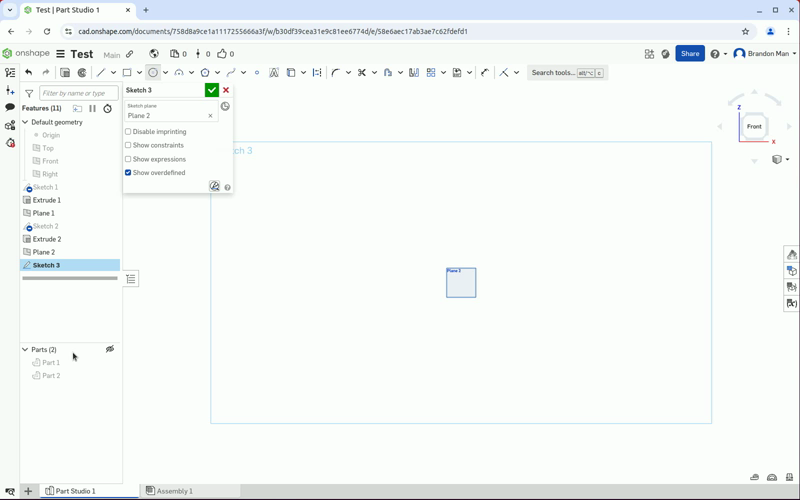
key_down(shift)
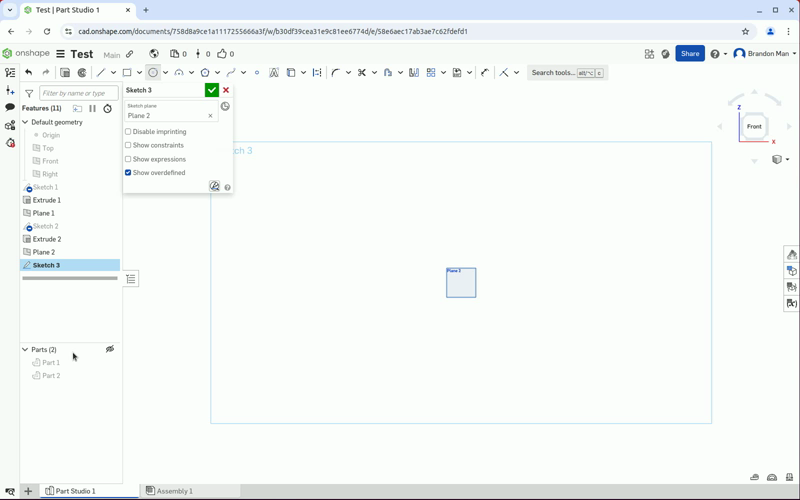
mouse_move(406, 232)
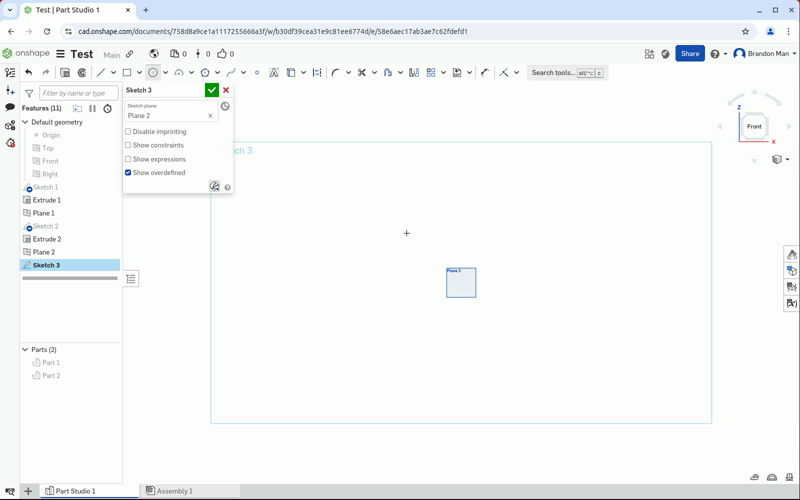
click(406, 232)
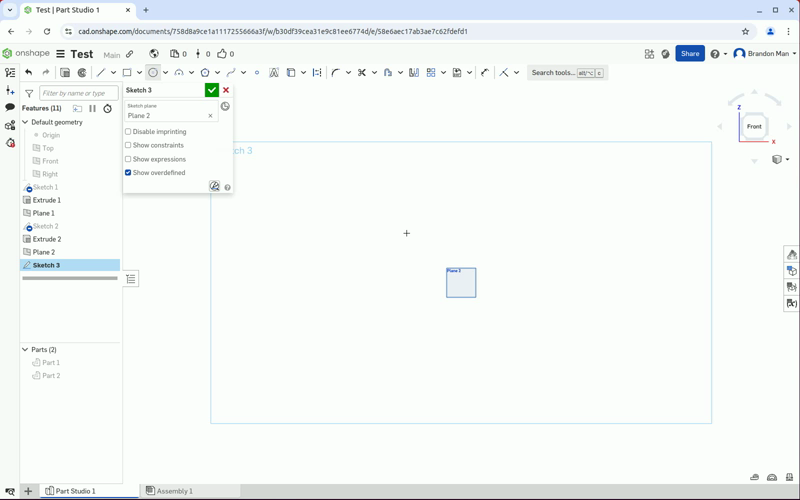
key_up(shift)
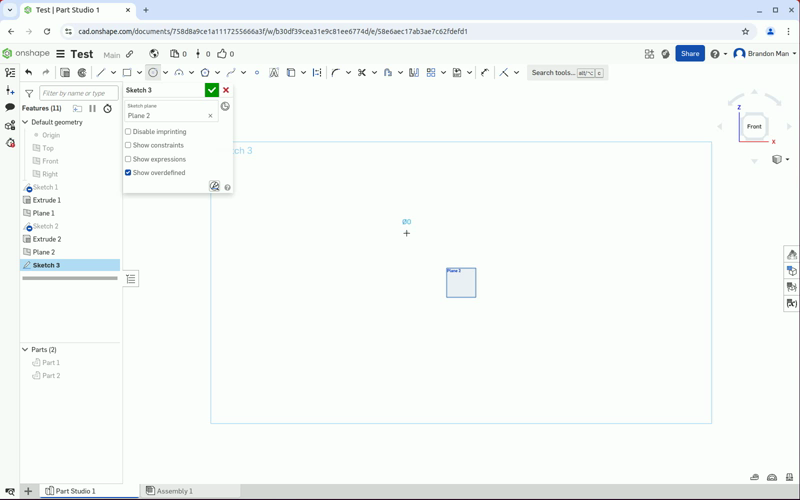
mouse_move(417, 232)
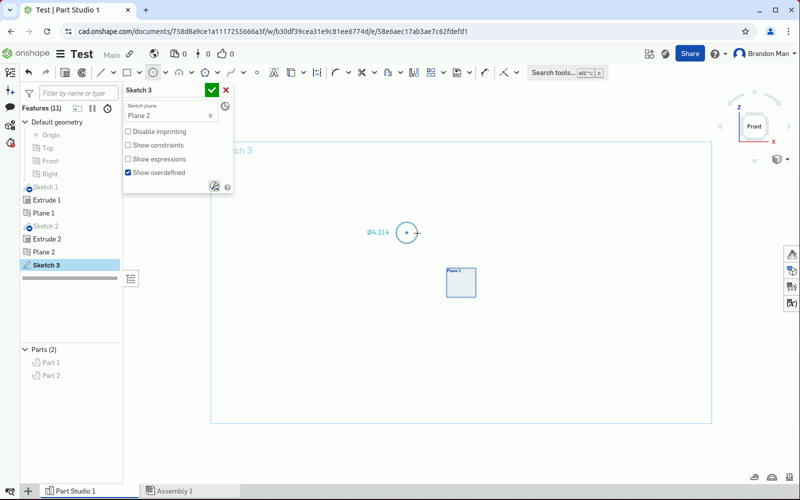
click(417, 232)
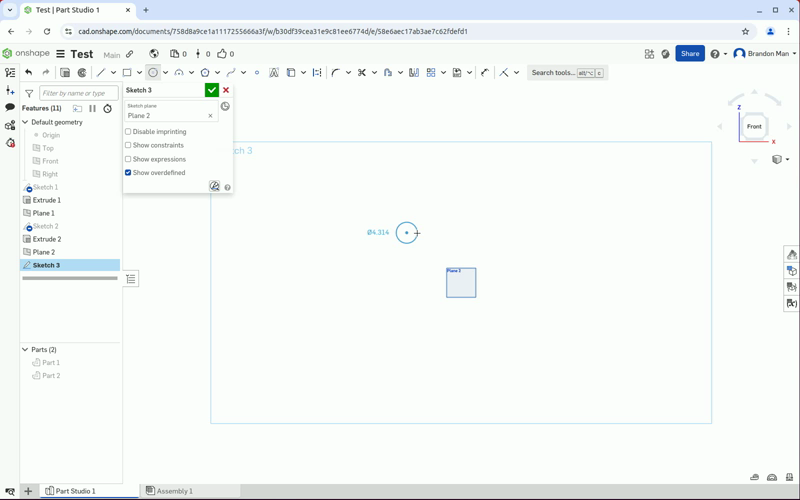
key(esc)
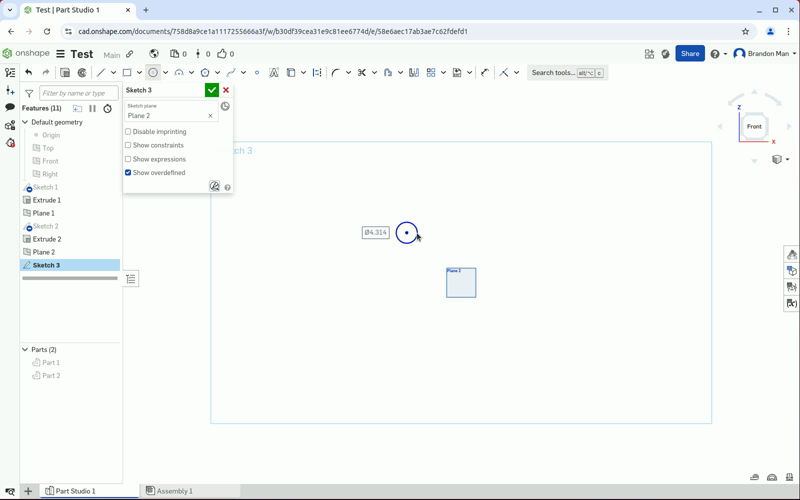
mouse_move(398, 231)
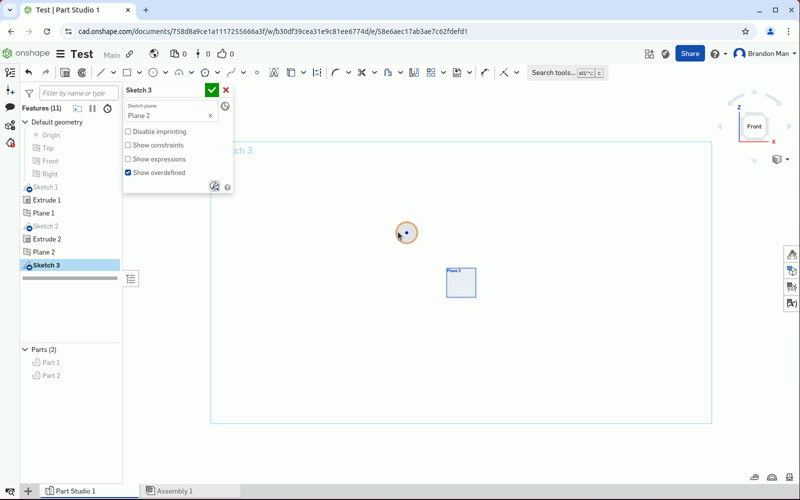
scroll(6)
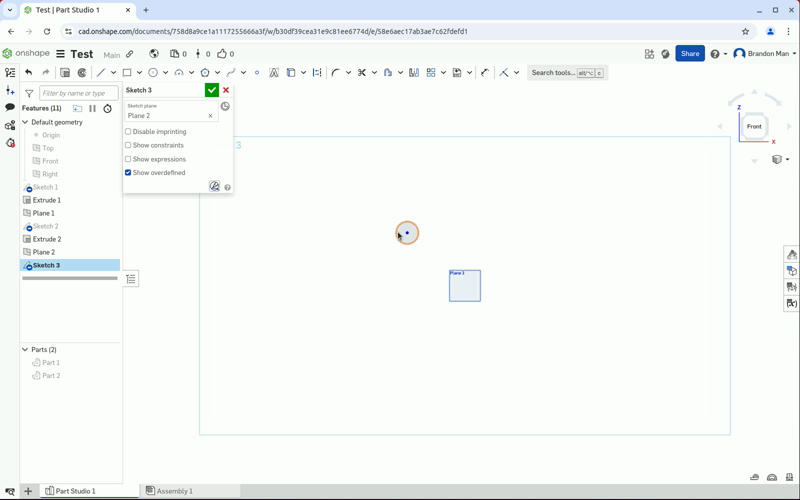
scroll(6)
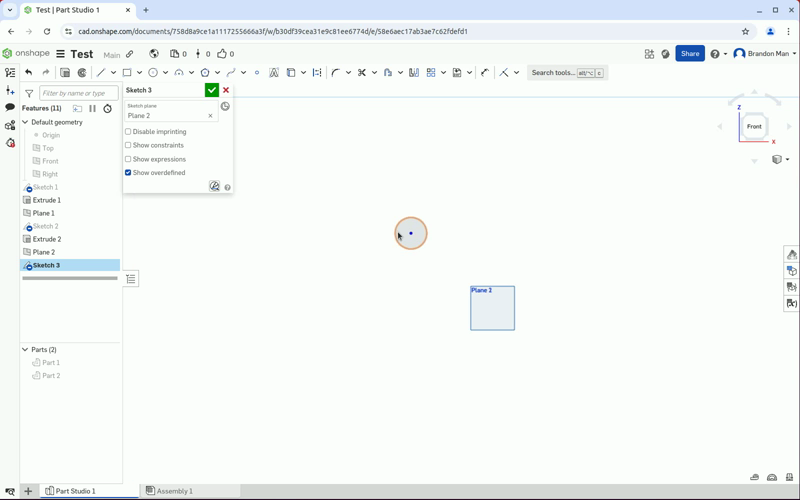
scroll(6)
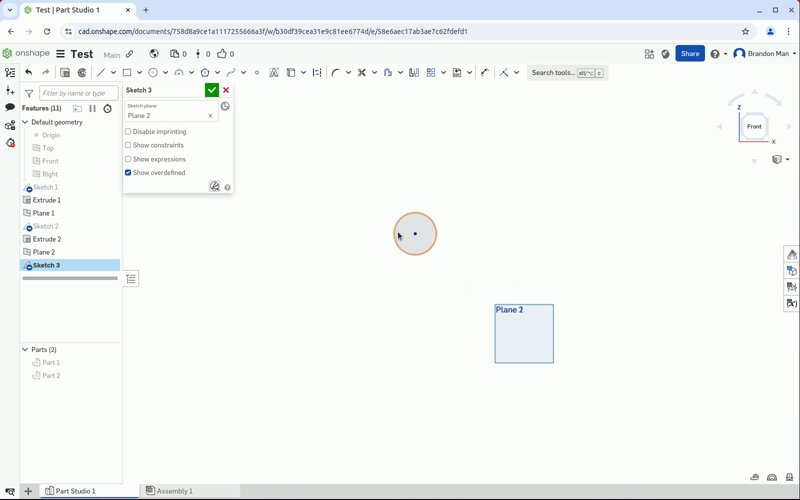
scroll(6)
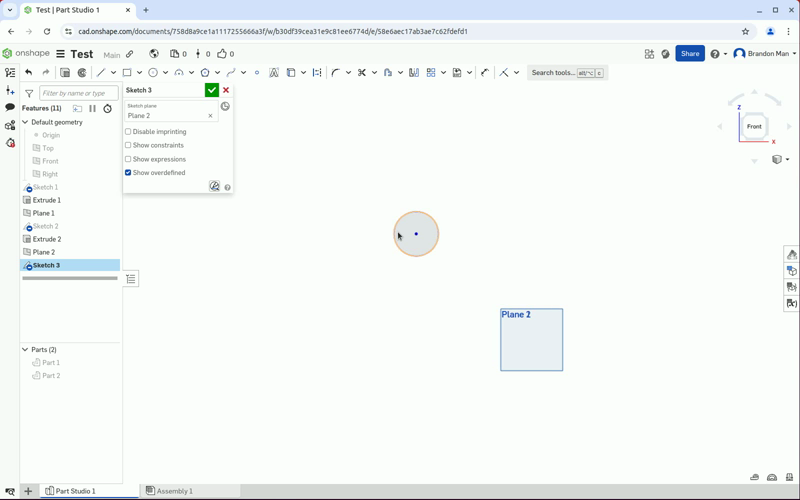
scroll(6)
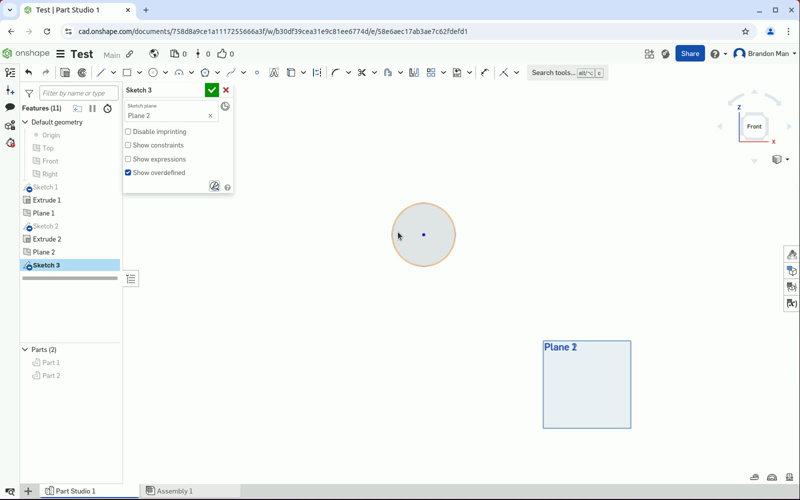
scroll(6)
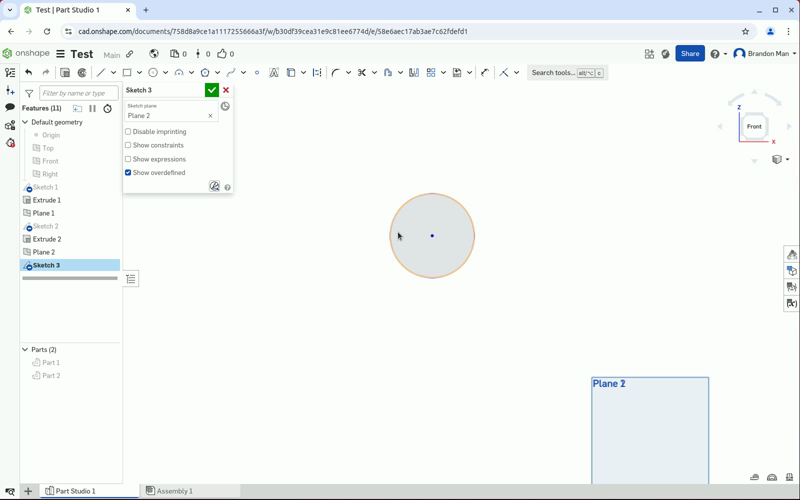
scroll(6)
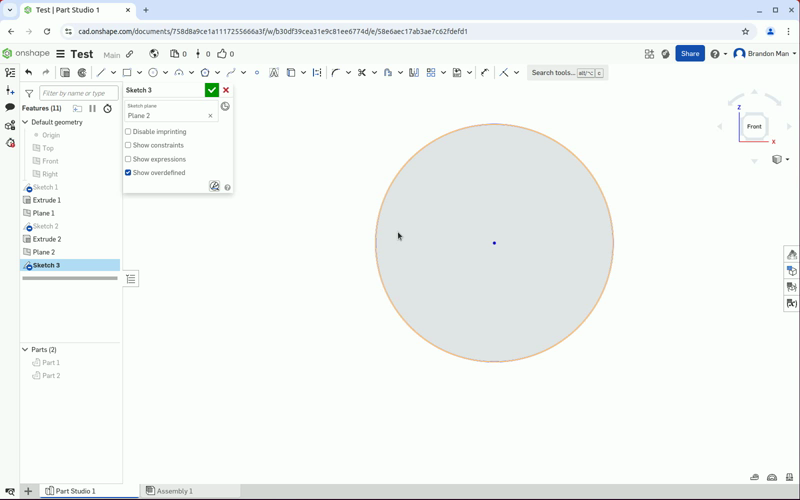
click(398, 231)
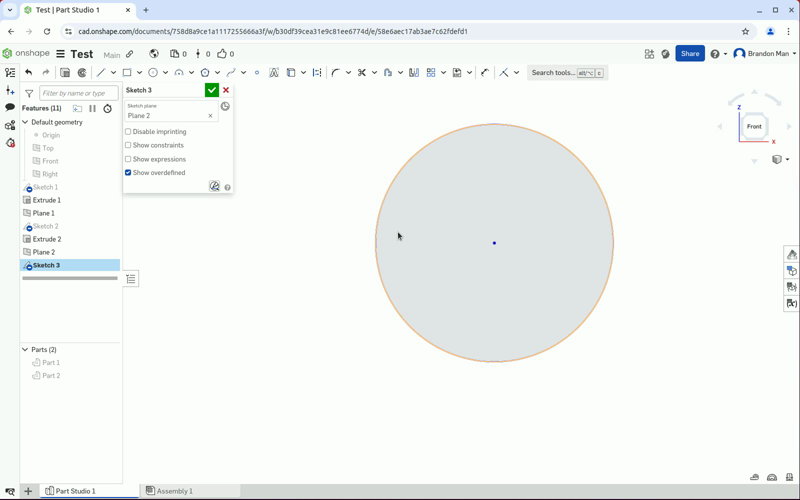
scroll(-6)
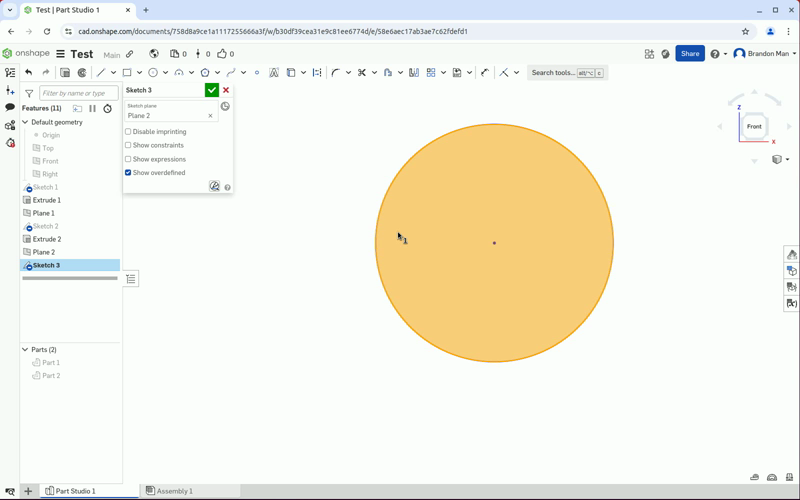
scroll(-6)
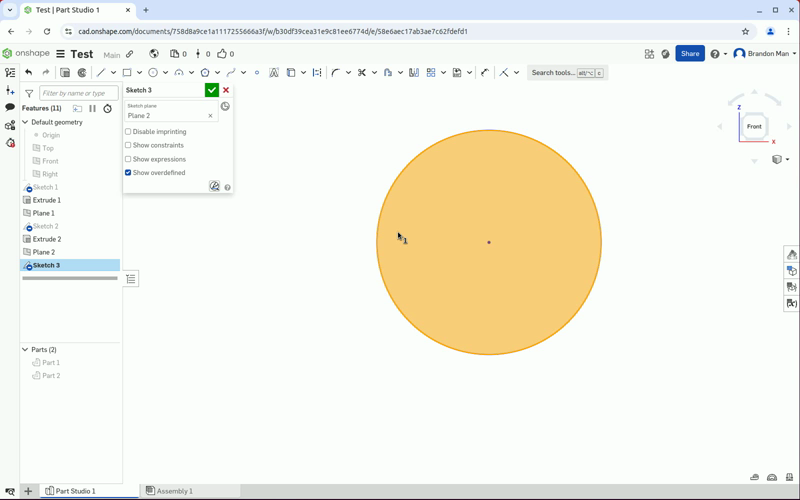
scroll(-6)
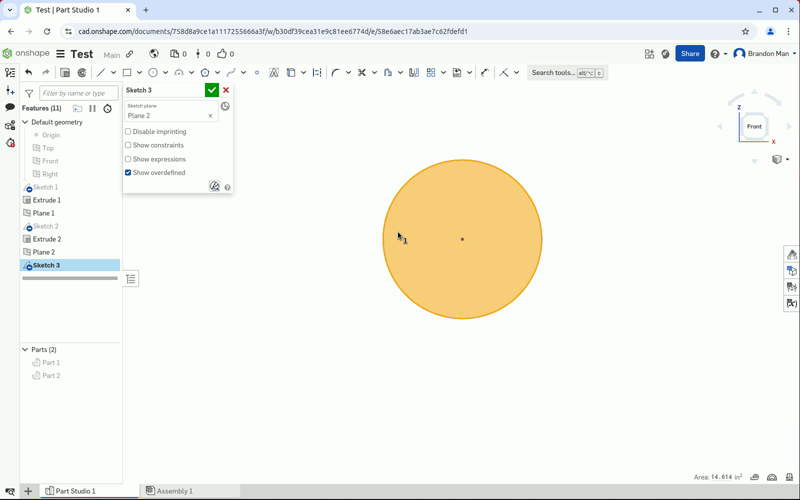
scroll(-6)
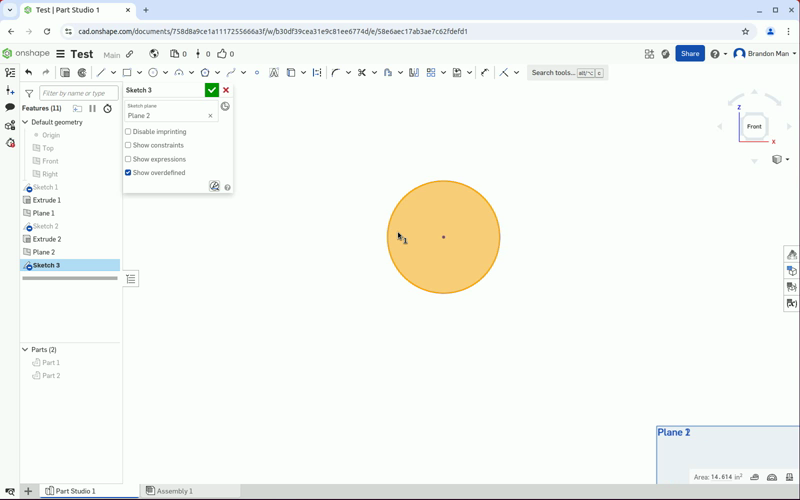
scroll(-6)
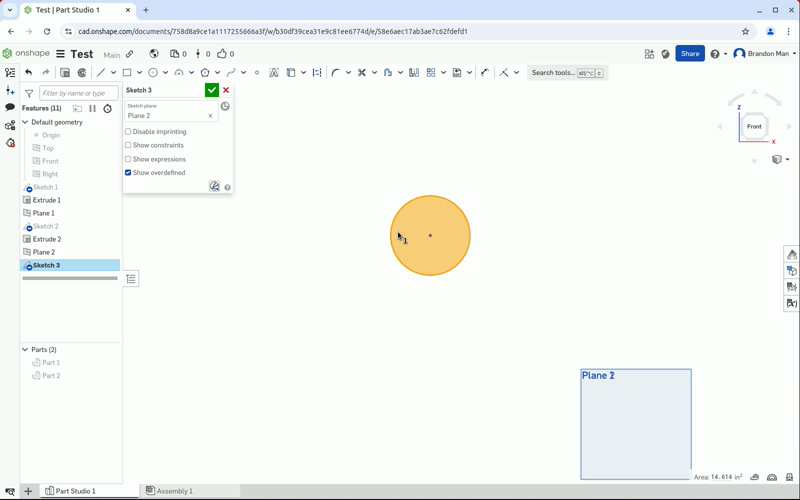
scroll(-6)
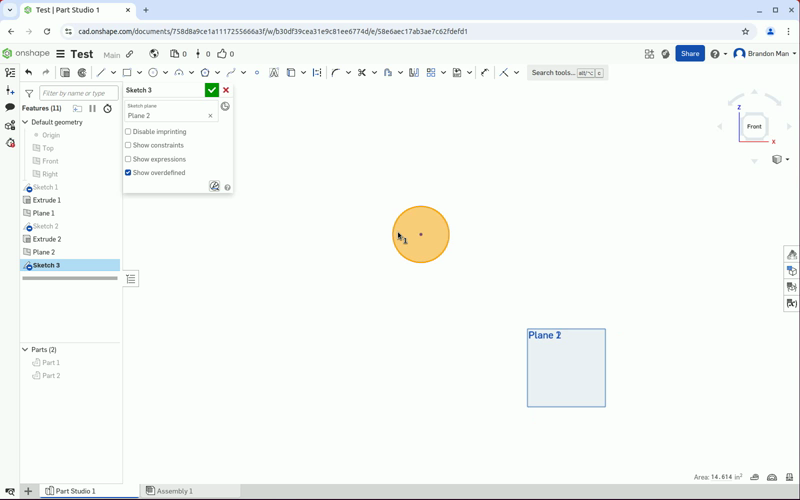
scroll(-6)
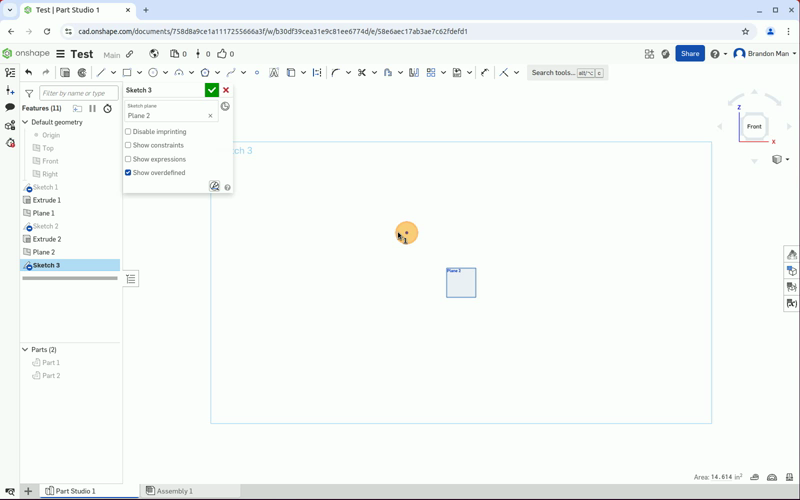
mouse_move(73, 352)
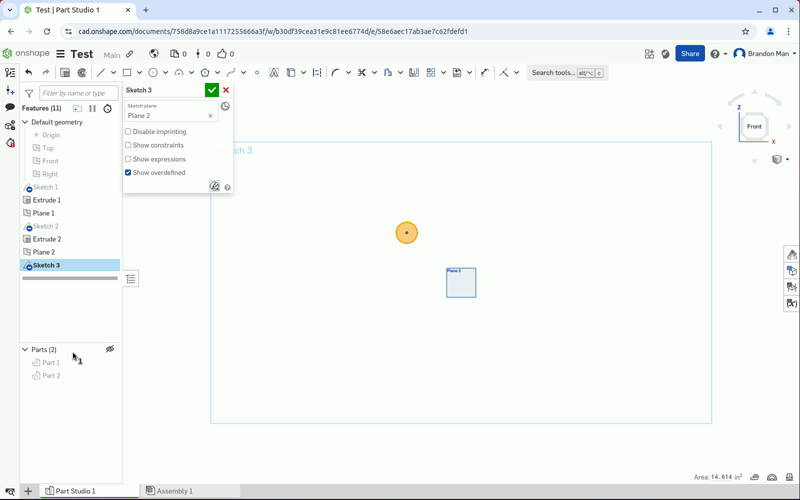
key(shift+y)
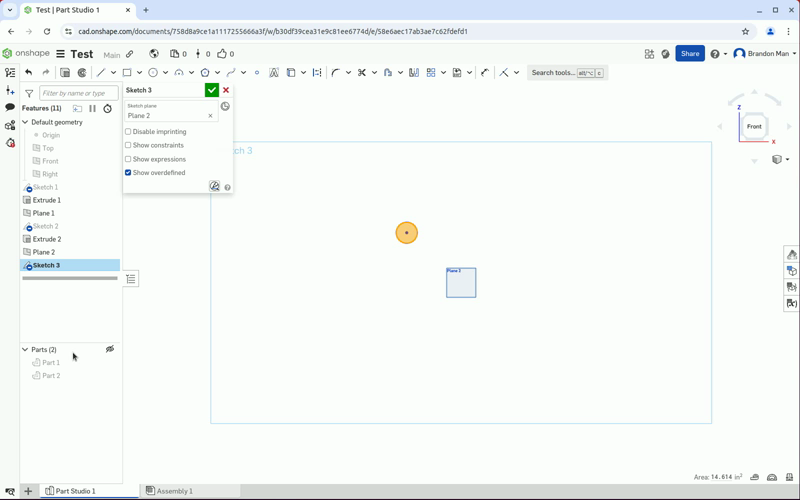
key(shift+e)
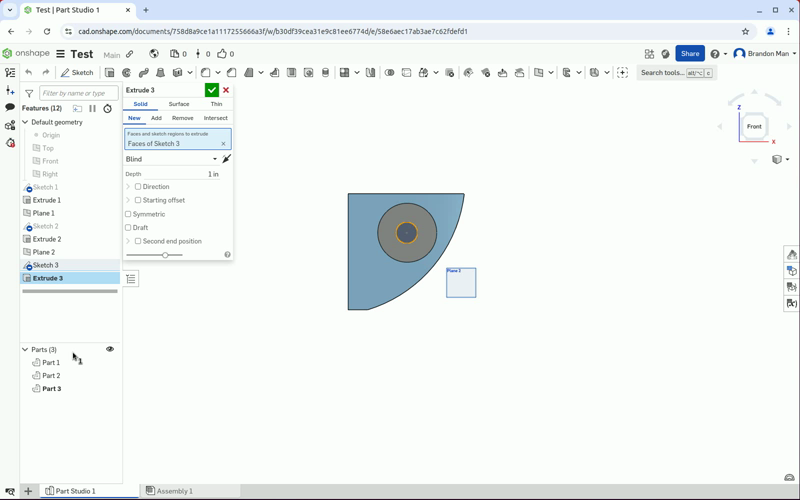
mouse_move(143, 106)
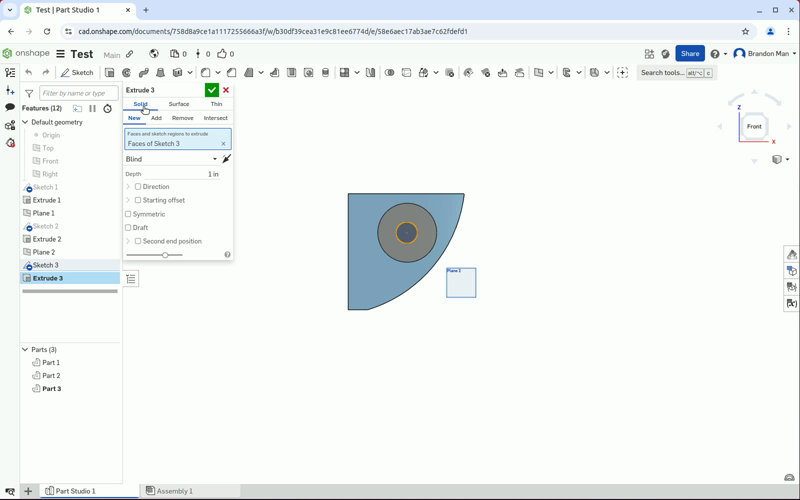
click(143, 106)
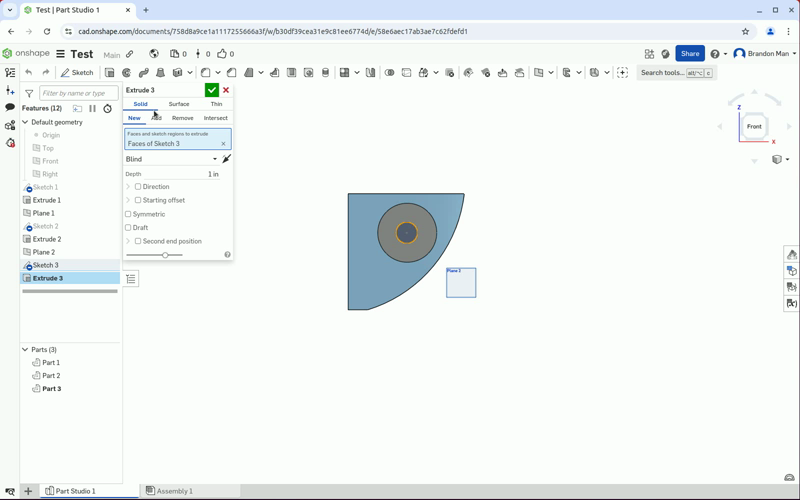
mouse_move(186, 120)
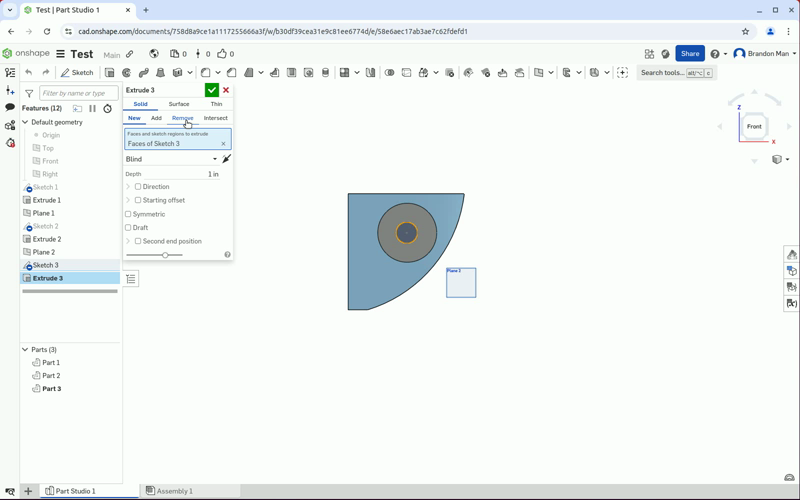
click(186, 120)
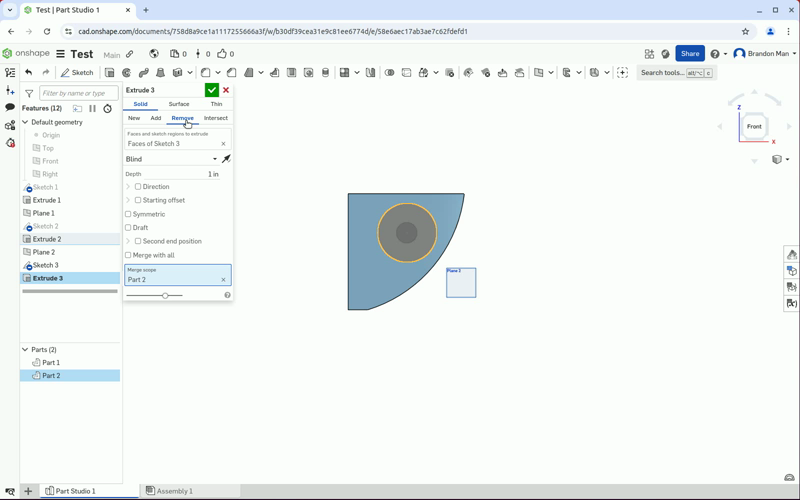
key(tab, 4)
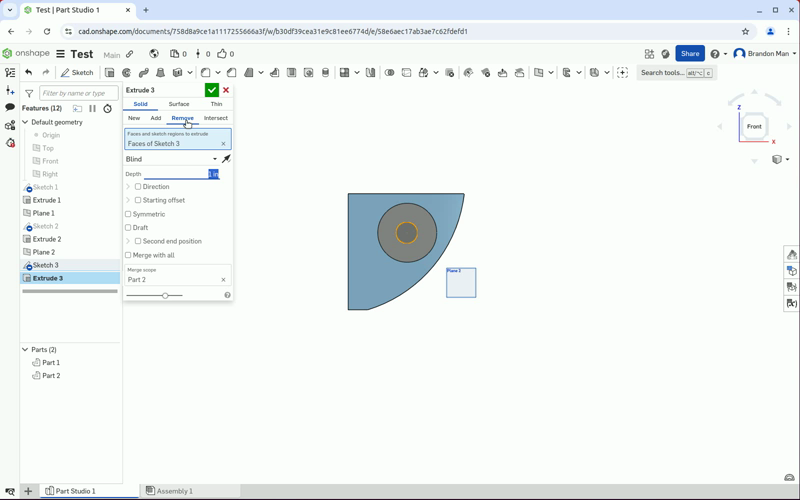
text(23.349)
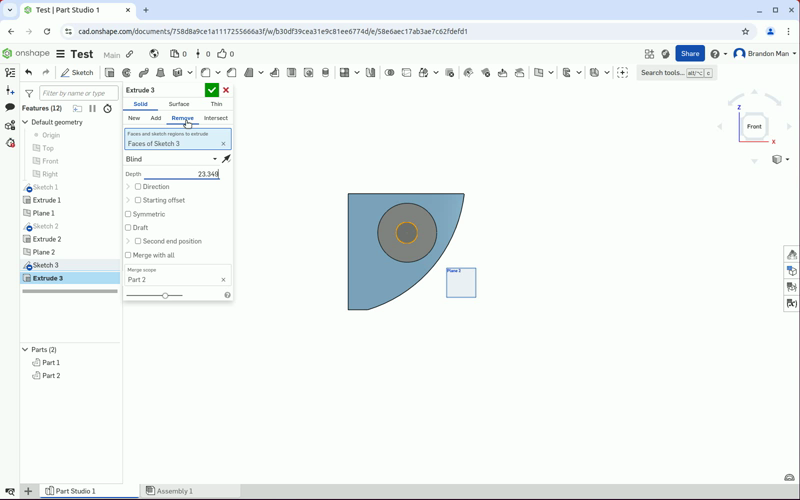
key(tab, 6)
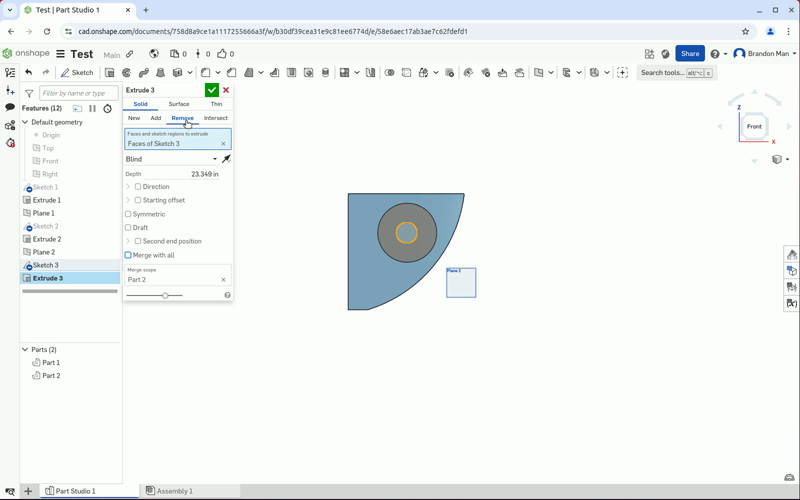
key(space)
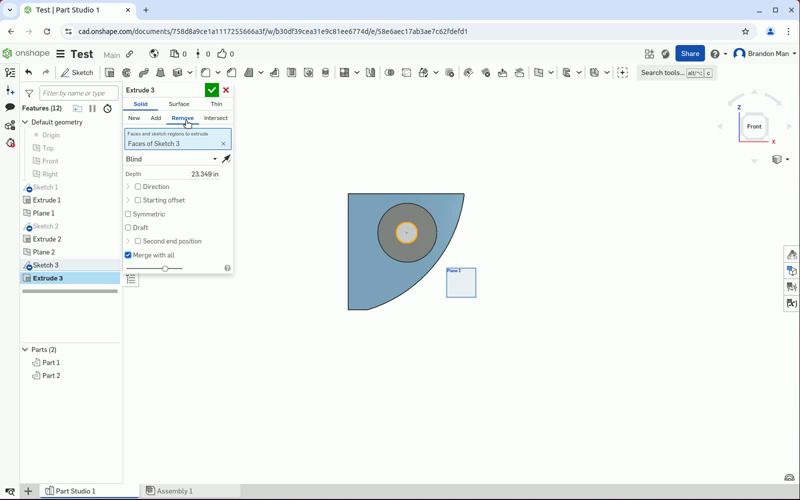
key(enter)
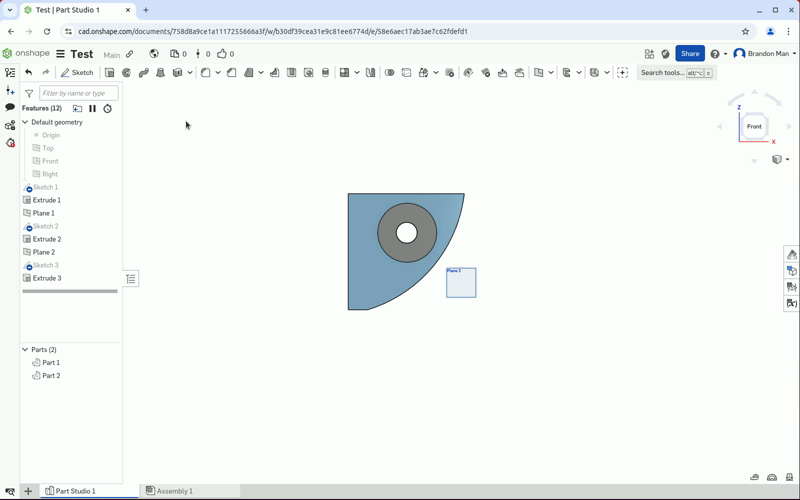
key(shift+h)
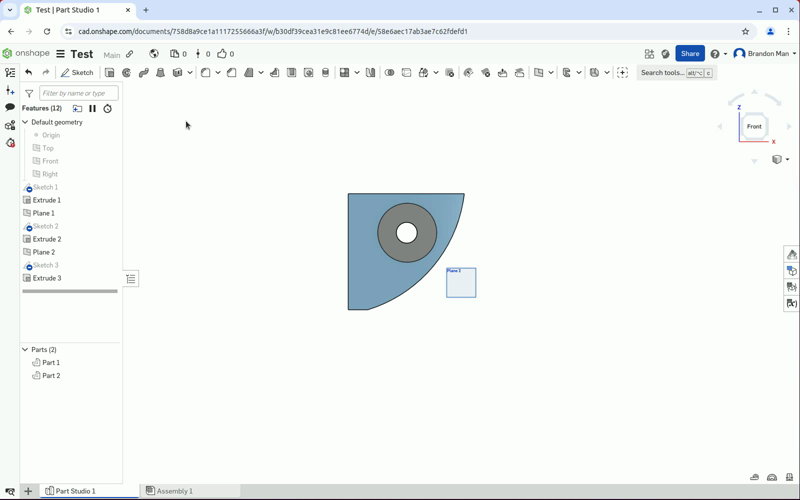
key(shift+h)
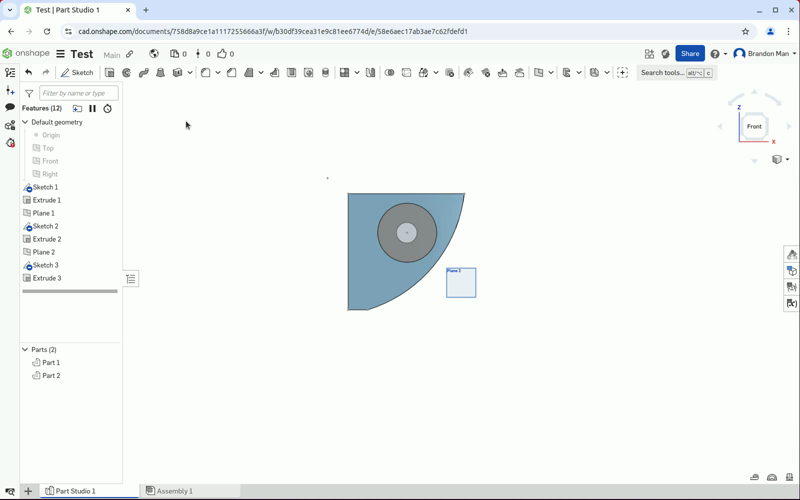
key(shift+7)
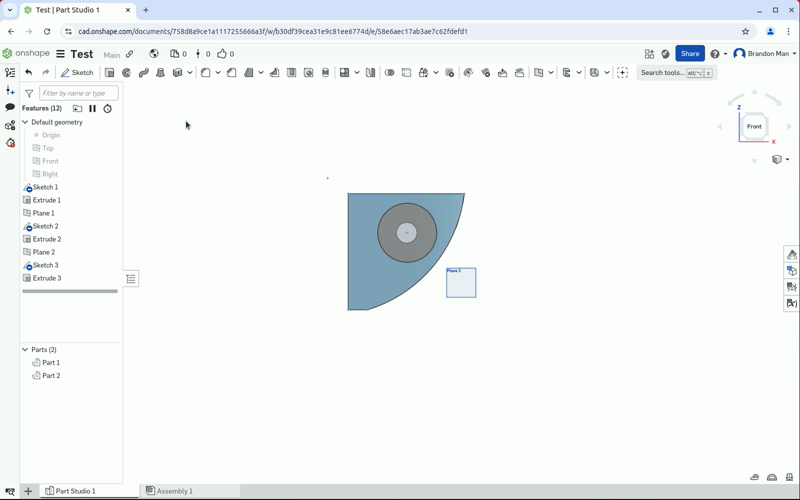
key(left, 2)
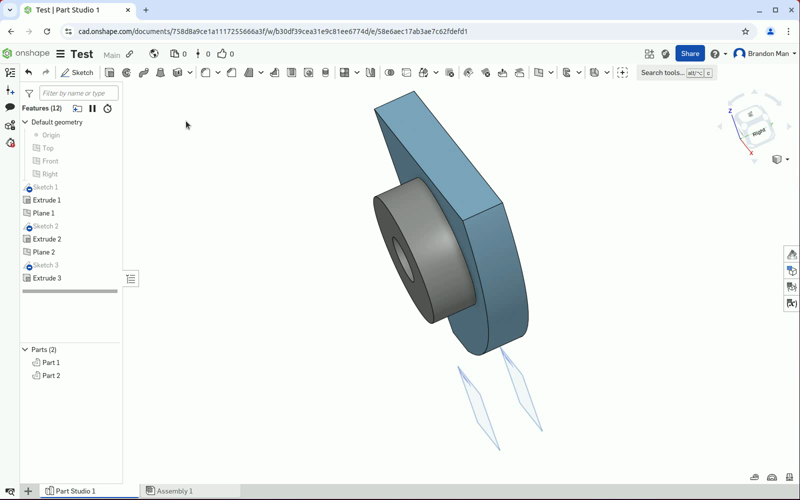
key(down, 2)
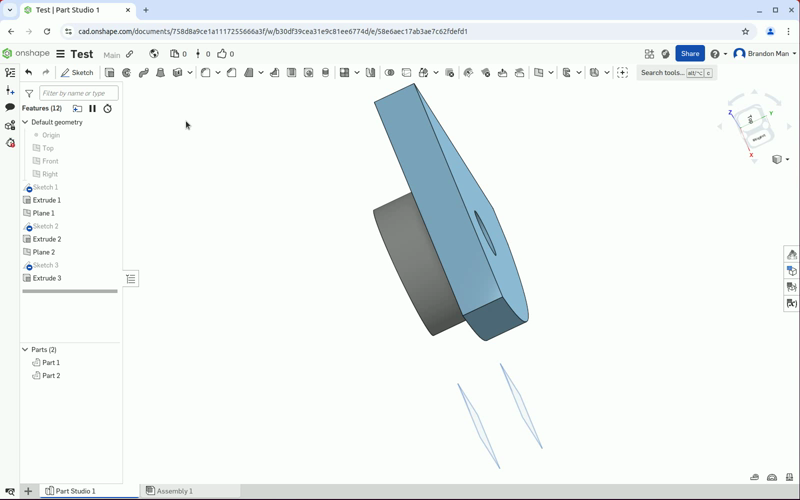
key(up, 2)
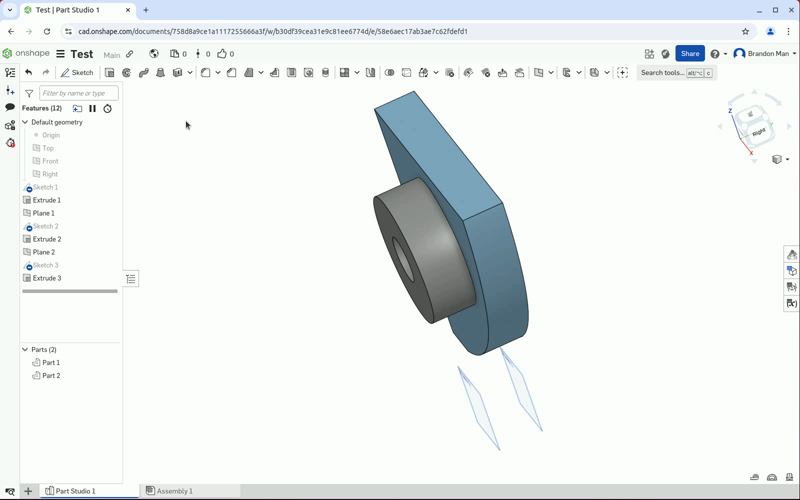
key(right, 2)
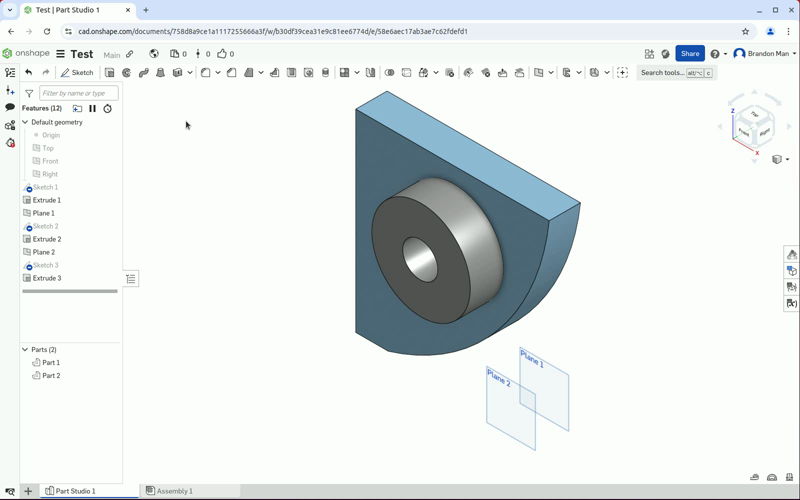
mouse_move(73, 189)
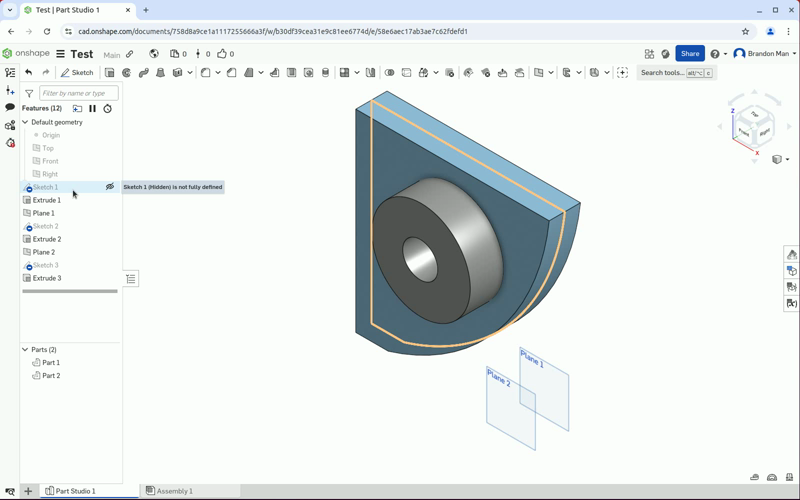
click(73, 189)